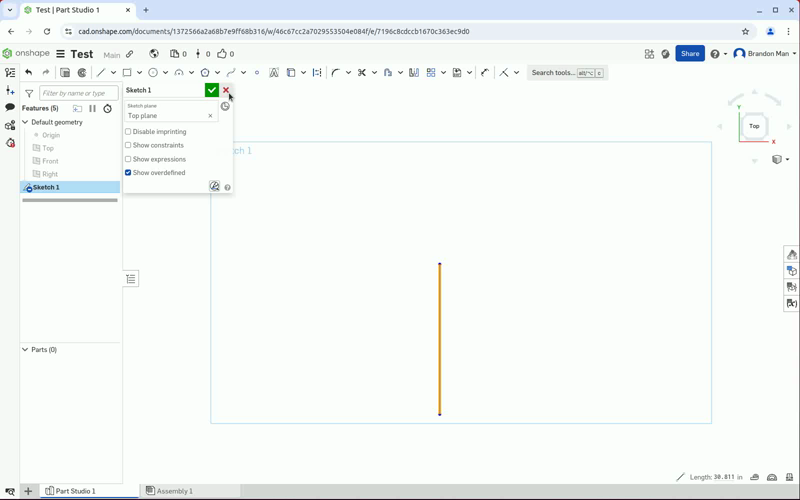
key(shift+h)
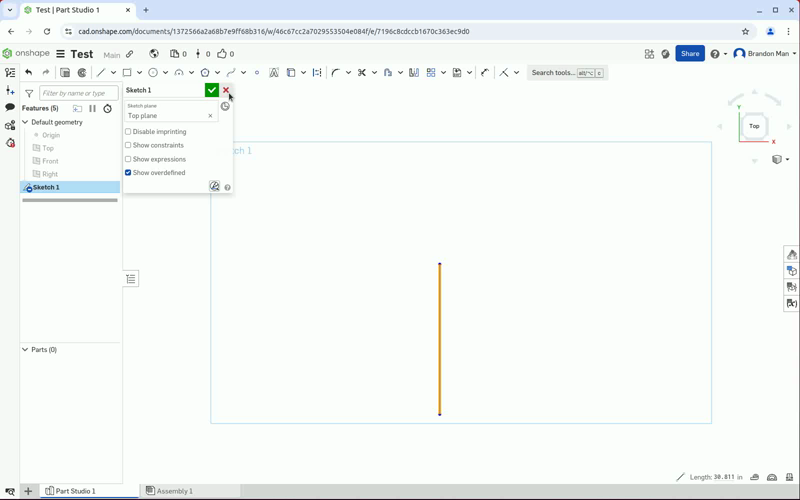
key(shift+s)
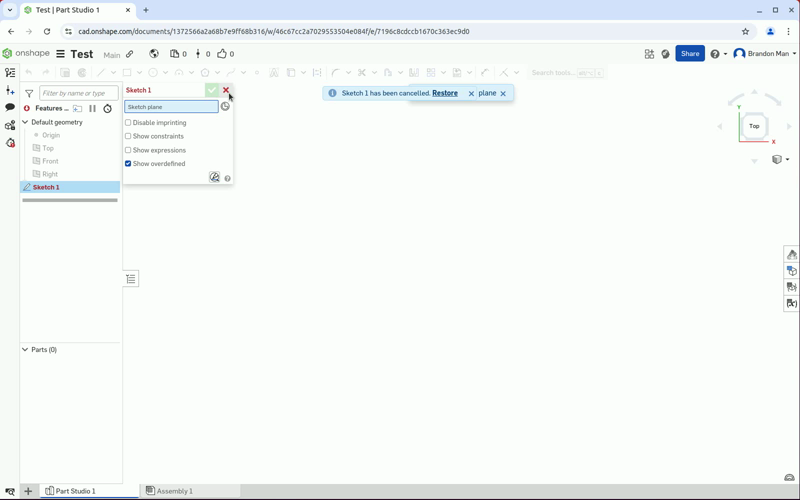
mouse_move(73, 150)
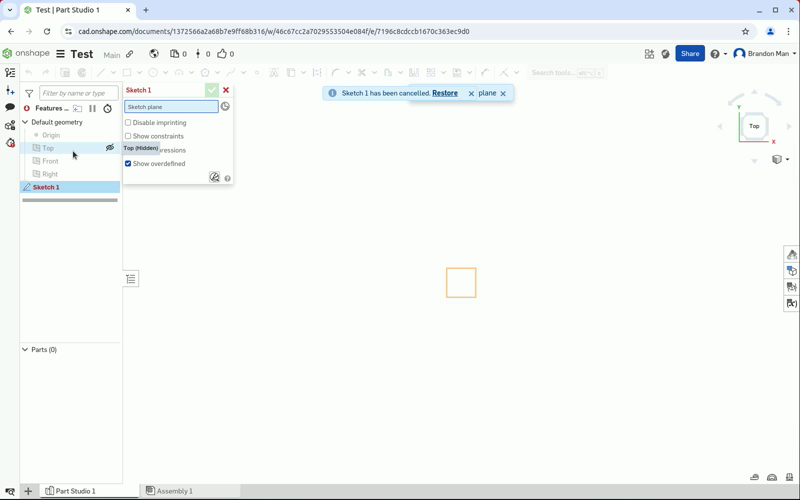
click(73, 150)
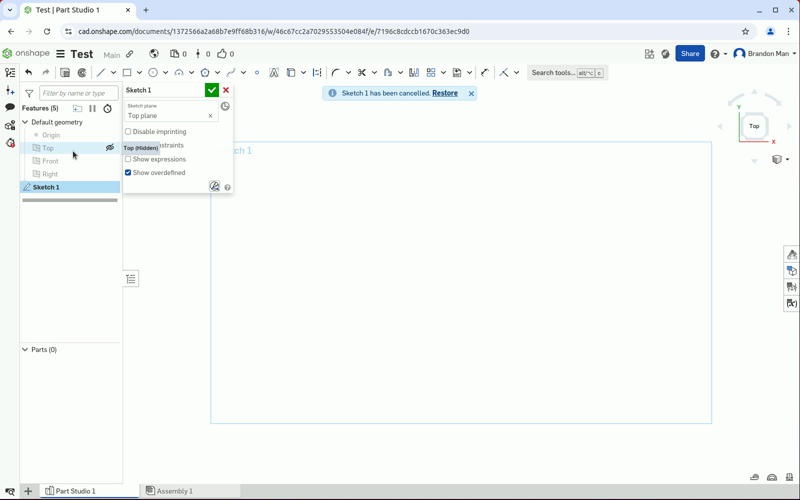
mouse_move(73, 352)
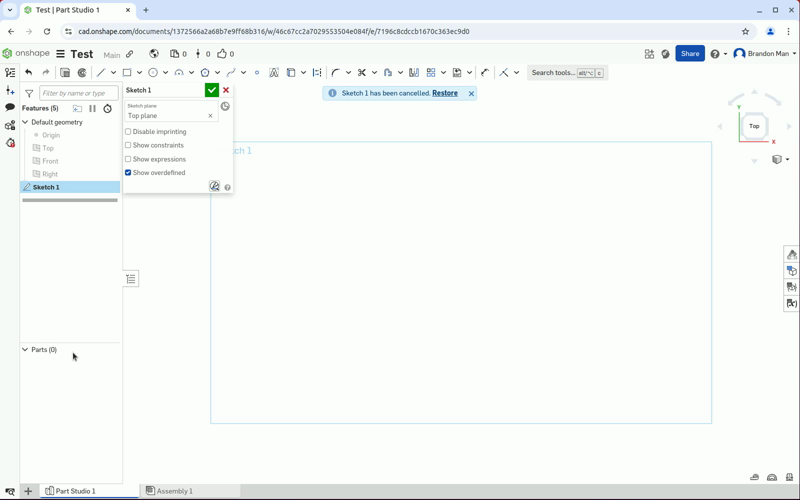
key(y)
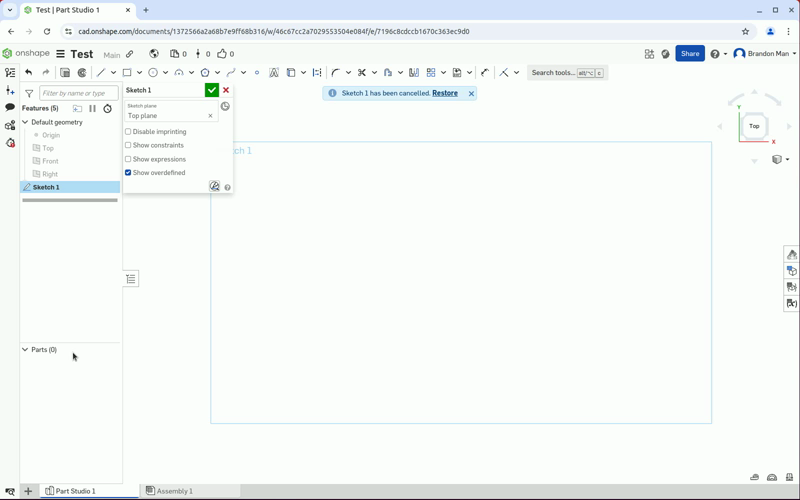
key(l)
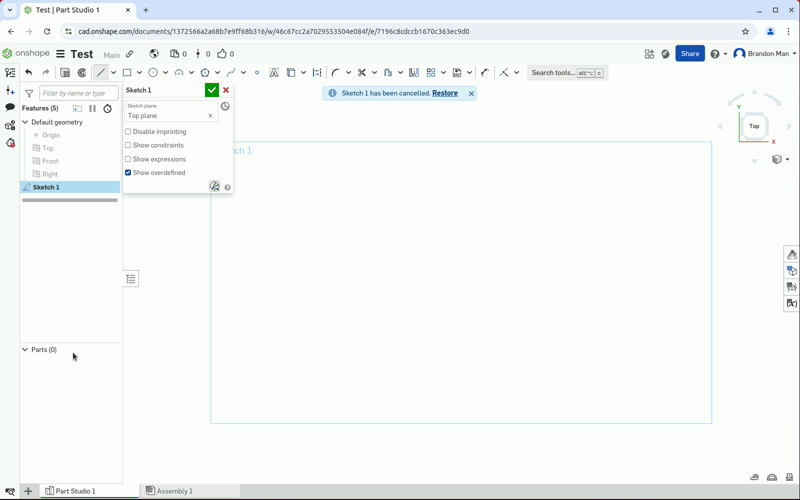
key_down(shift)
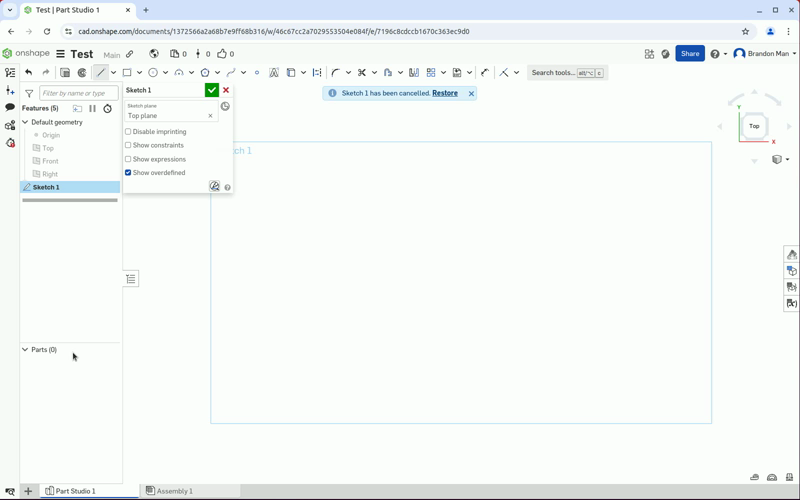
mouse_move(460, 282)
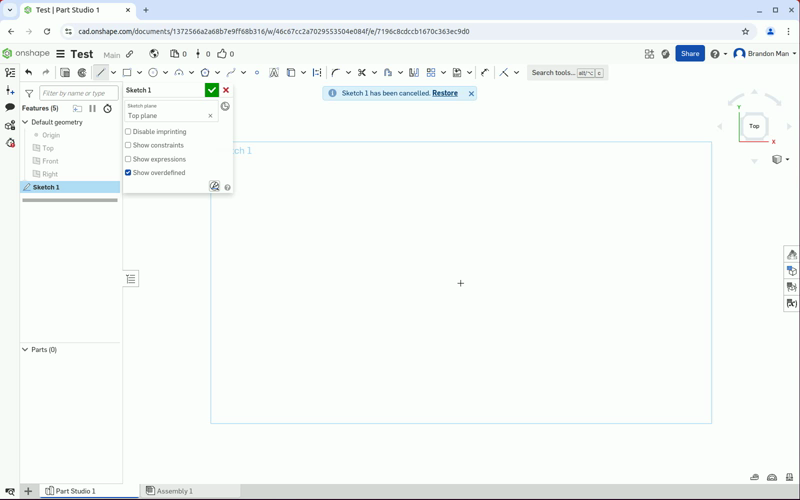
click(460, 282)
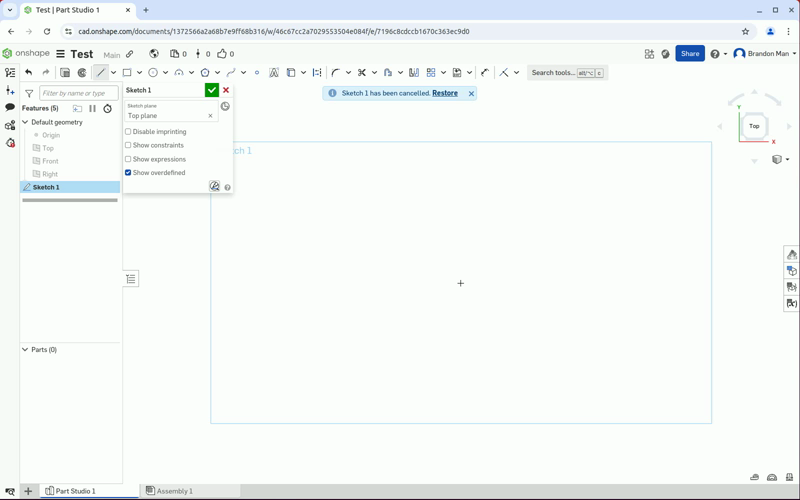
key_up(shift)
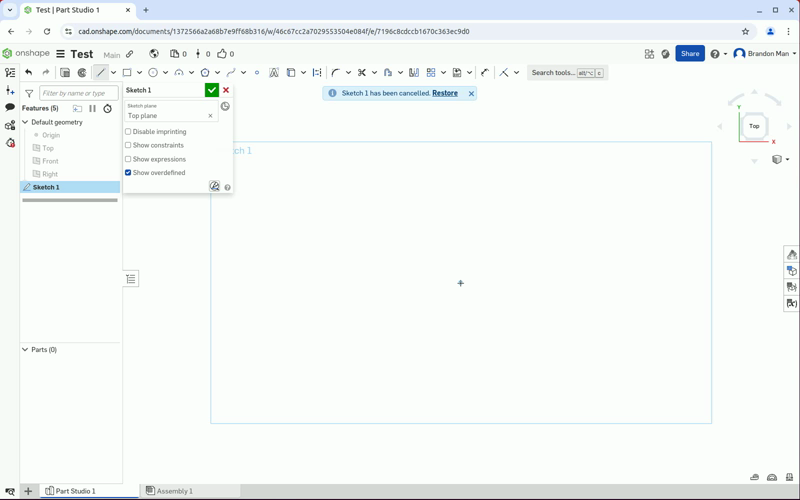
key_down(shift)
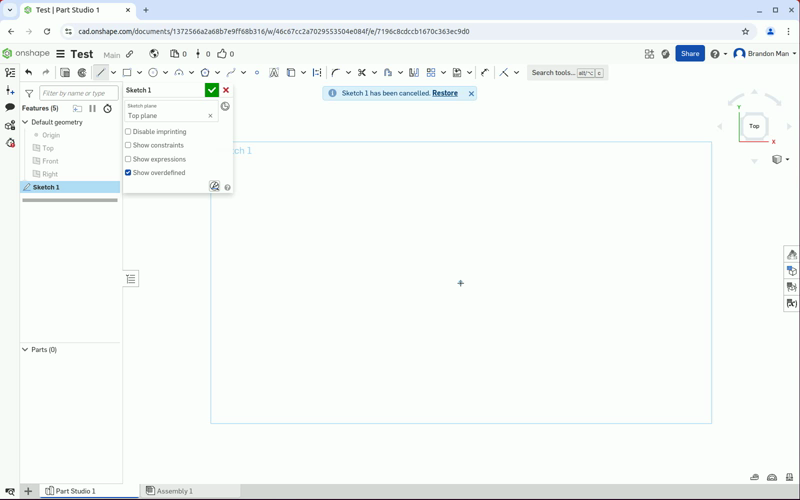
mouse_move(490, 282)
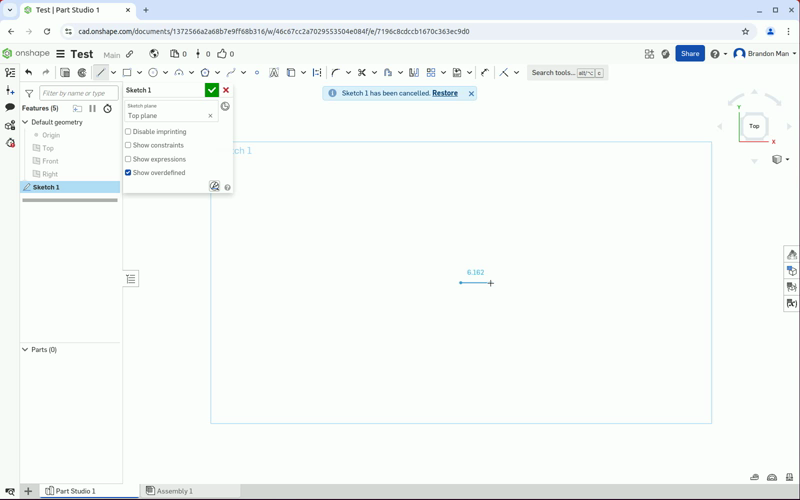
mouse_move(480, 282)
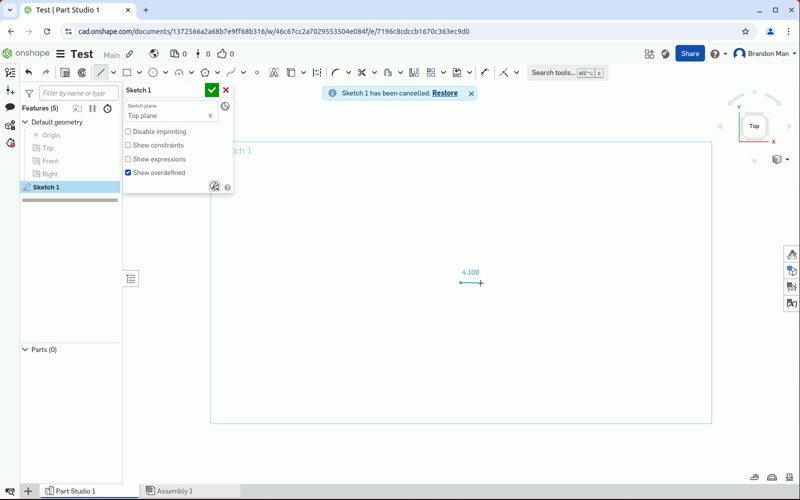
click(480, 282)
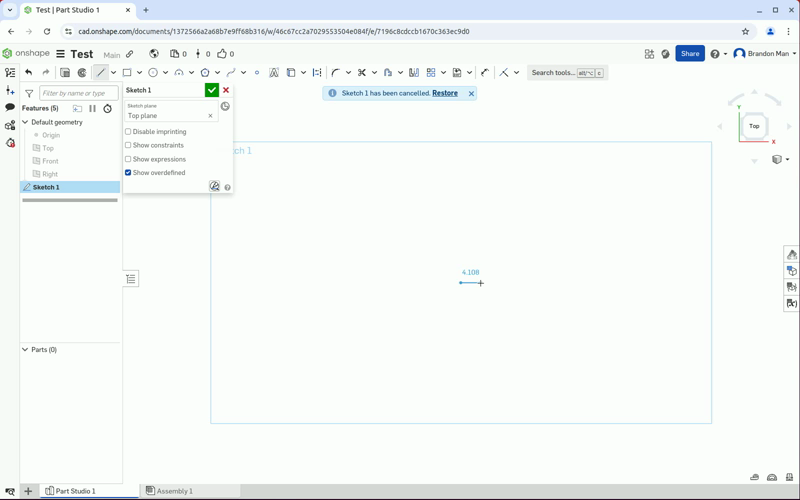
key_up(shift)
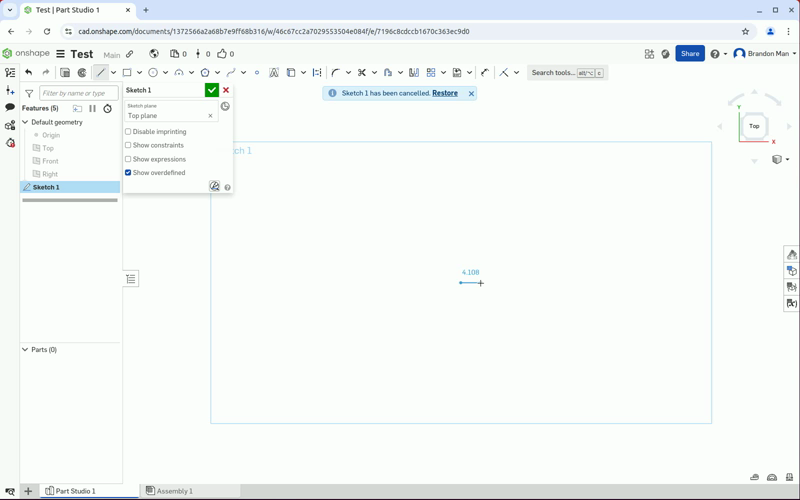
key_down(shift)
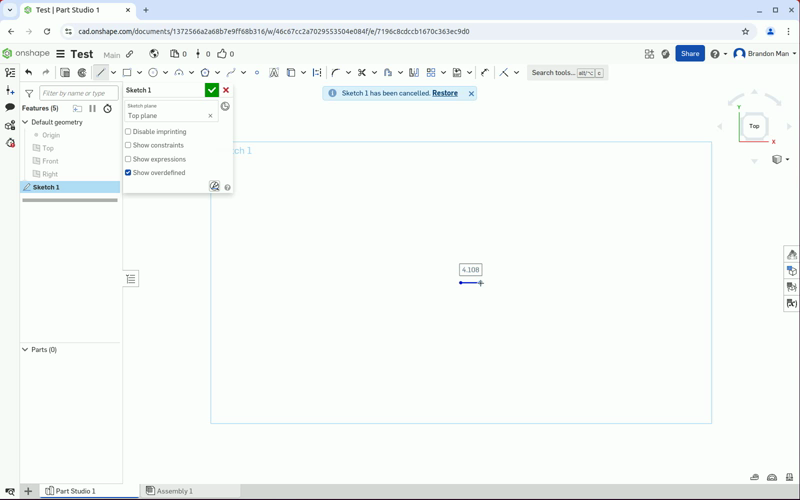
mouse_move(510, 282)
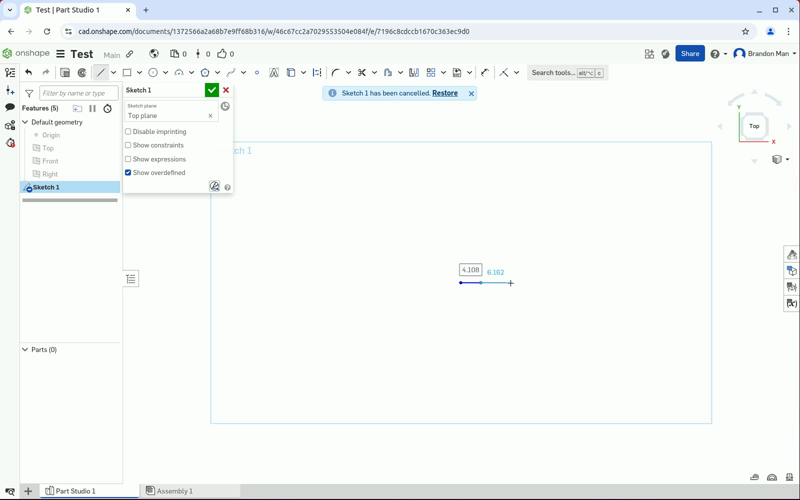
mouse_move(480, 263)
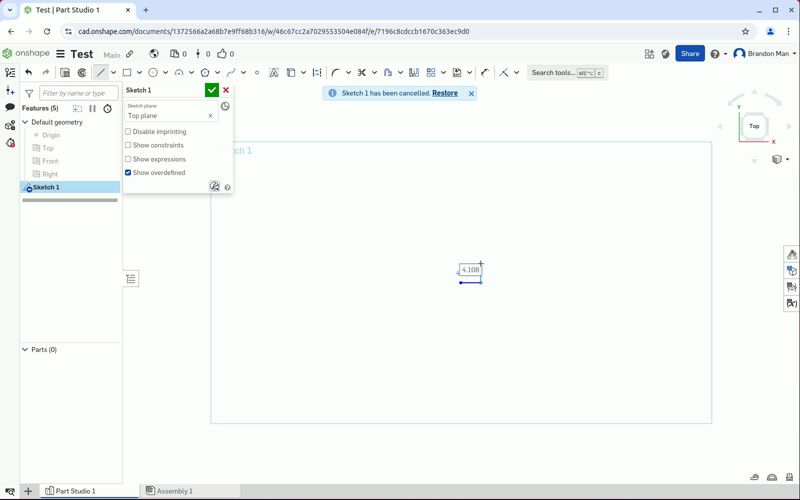
click(480, 263)
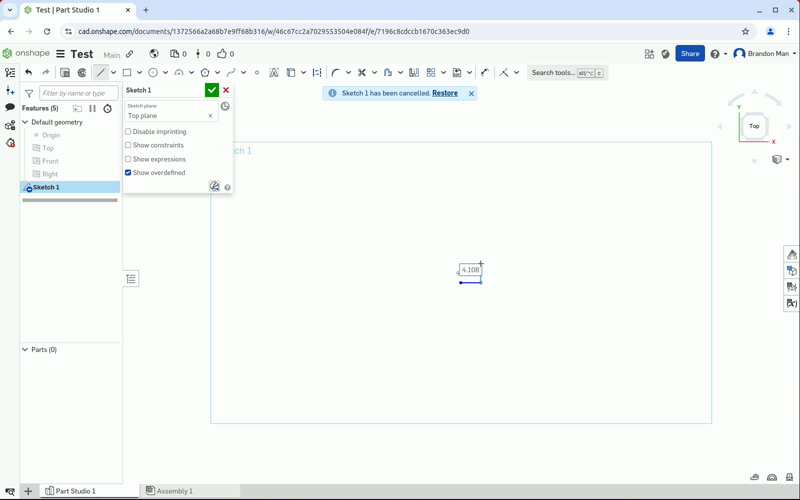
key_up(shift)
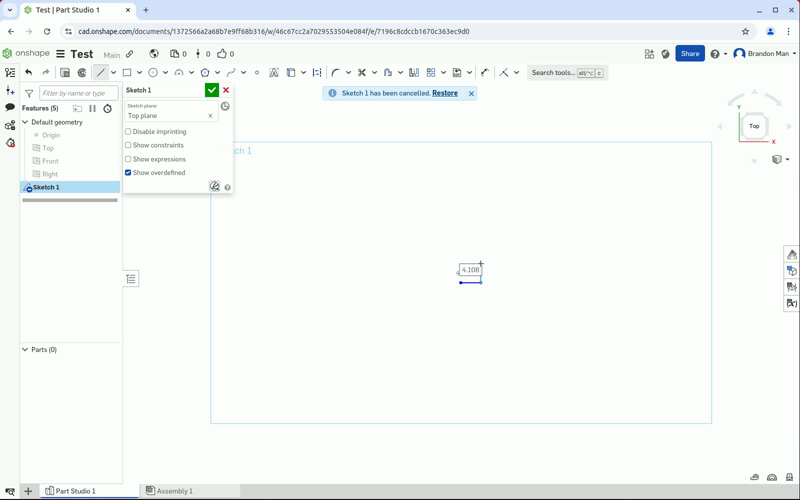
key_down(shift)
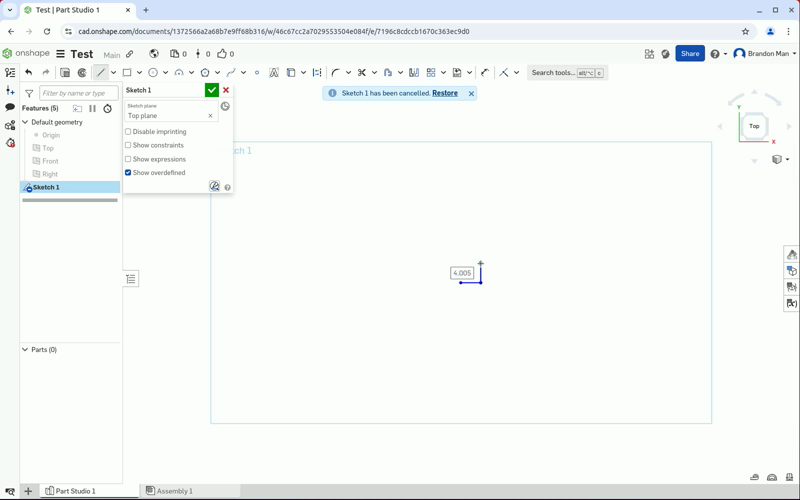
mouse_move(510, 263)
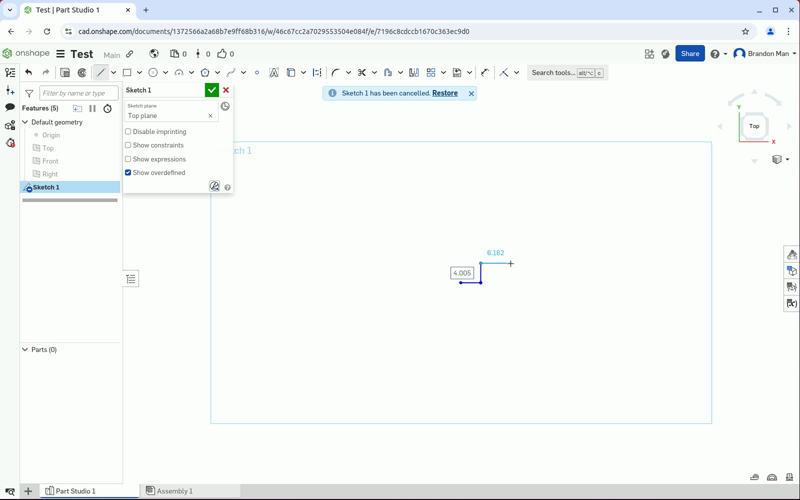
mouse_move(460, 263)
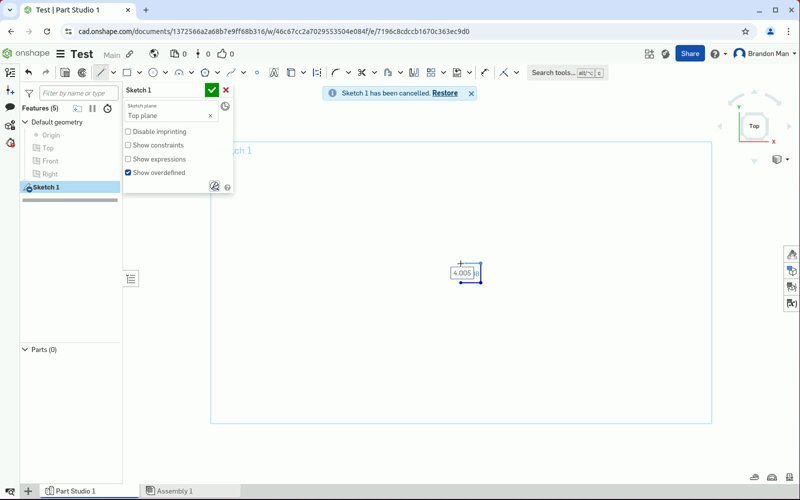
click(460, 263)
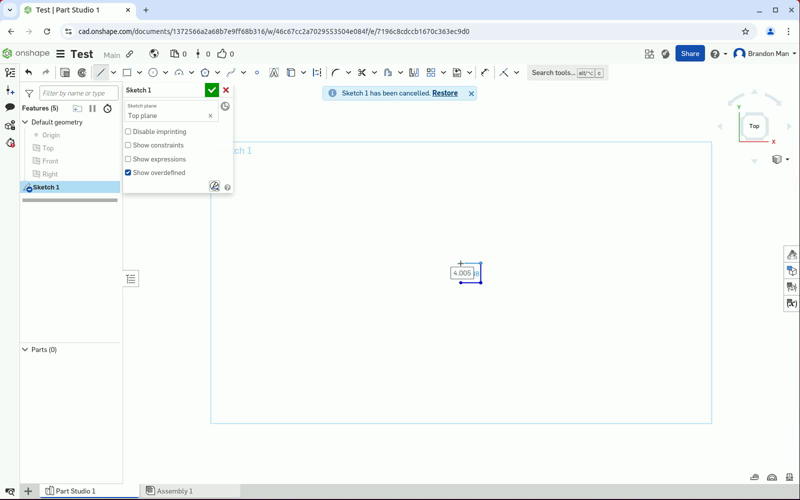
key_up(shift)
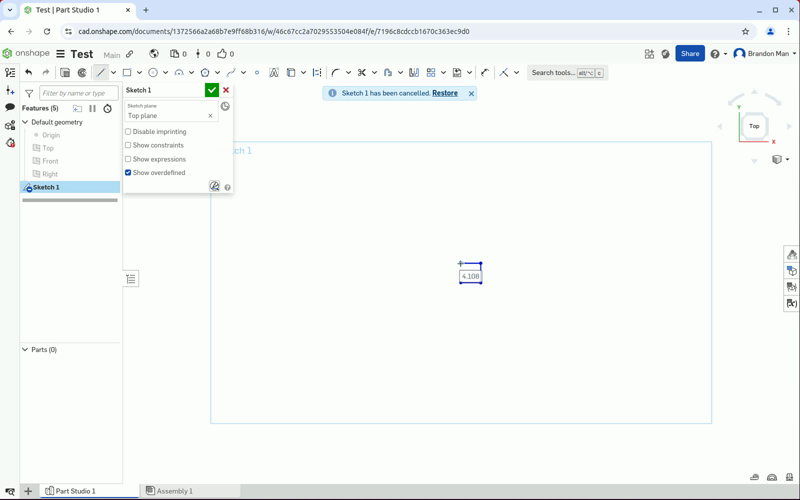
mouse_move(490, 263)
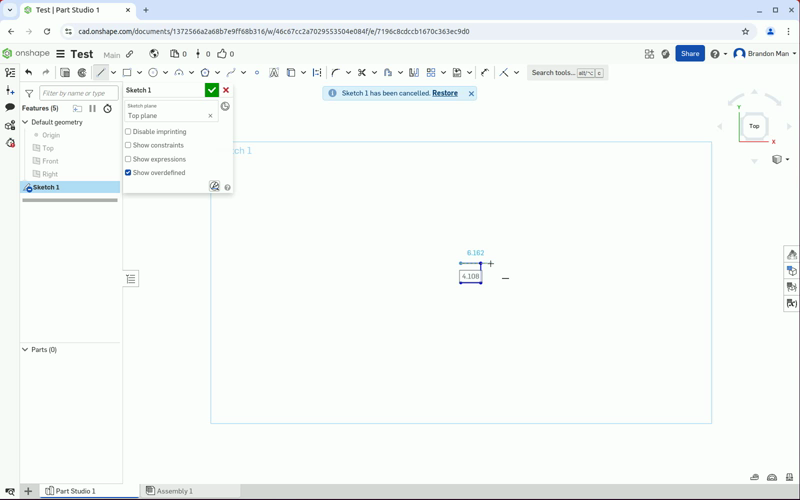
key_down(shift)
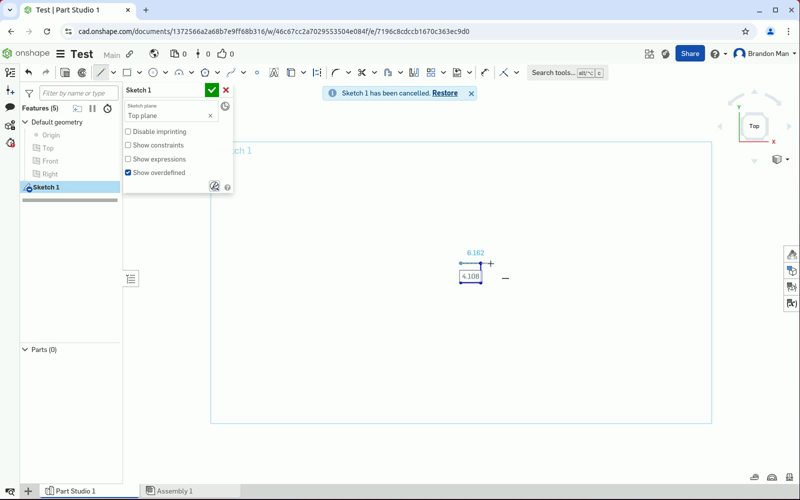
mouse_move(460, 282)
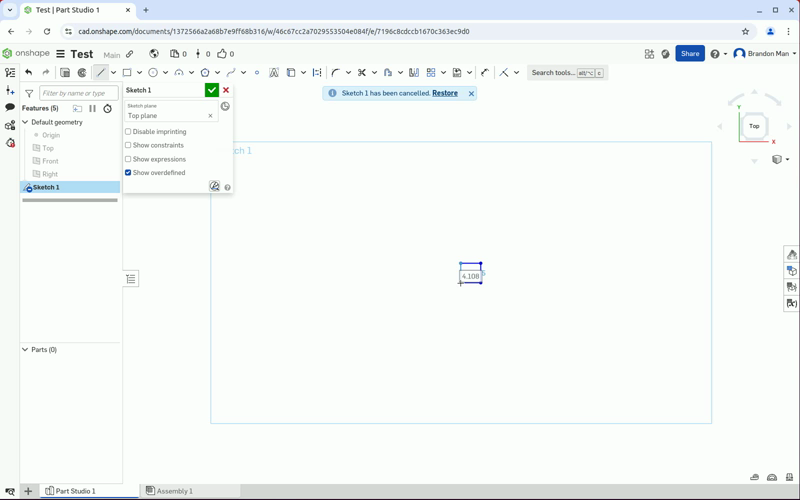
key_up(shift)
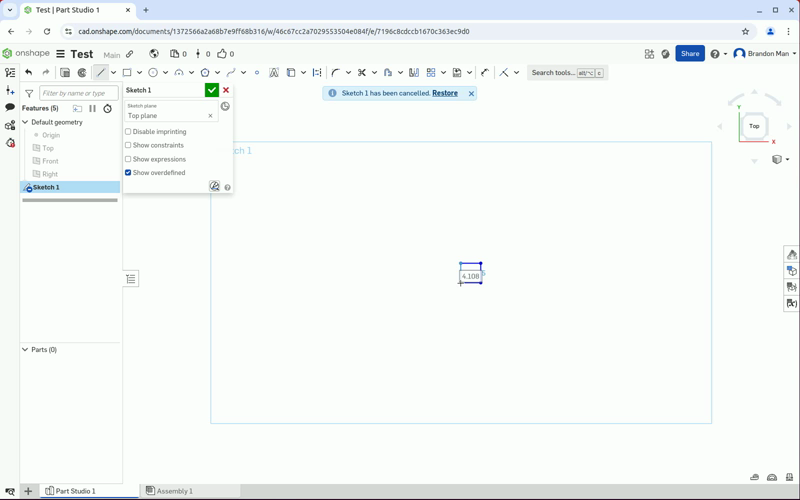
click(460, 282)
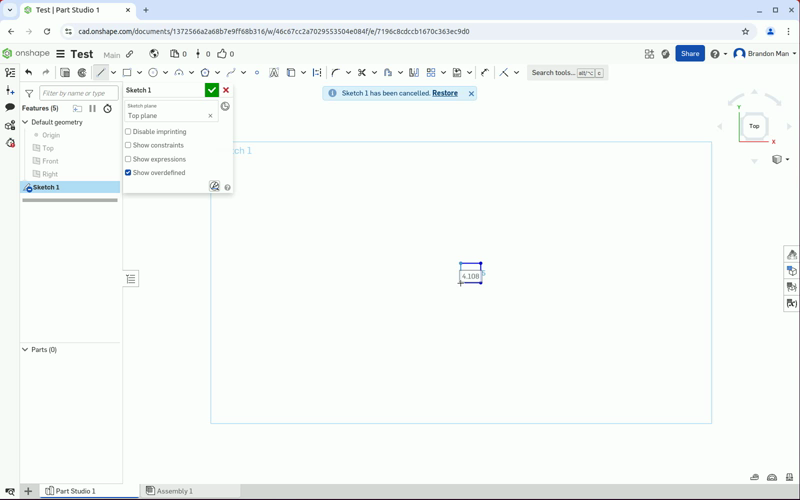
key(esc)
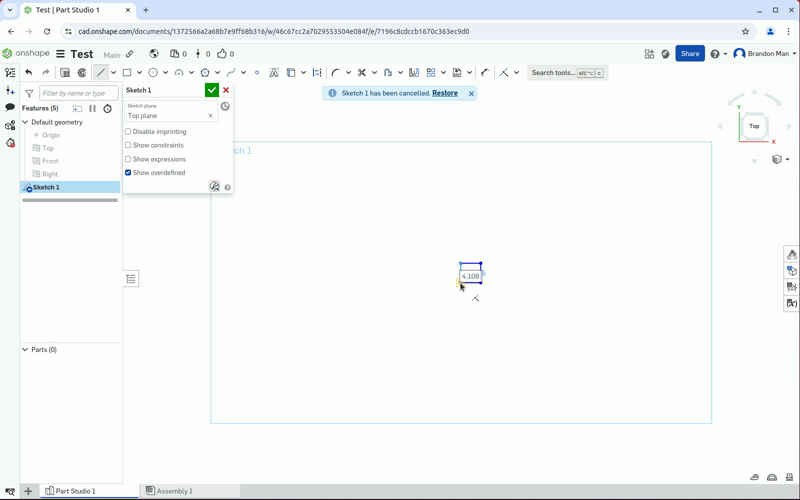
mouse_move(477, 267)
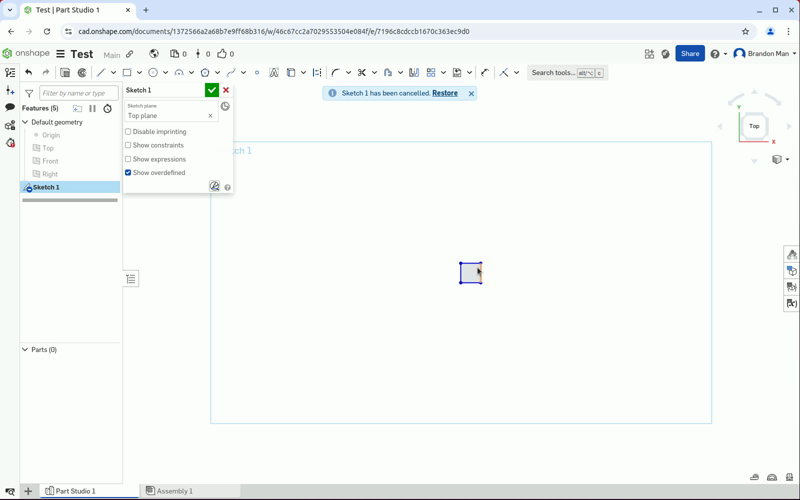
scroll(6)
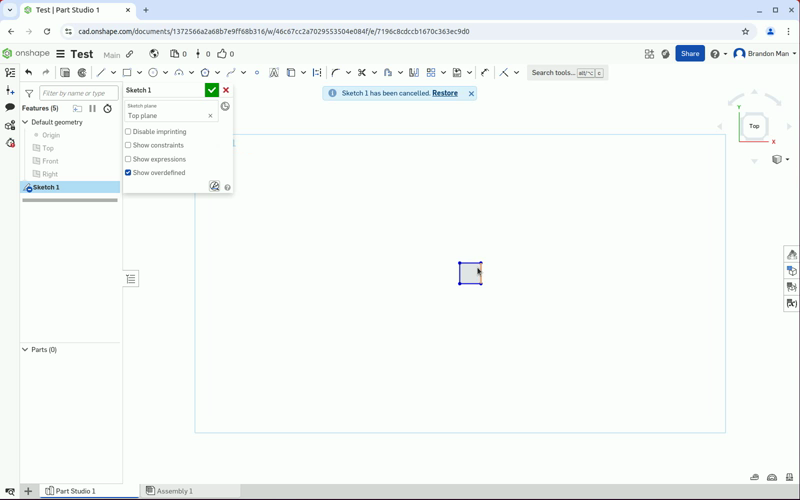
scroll(6)
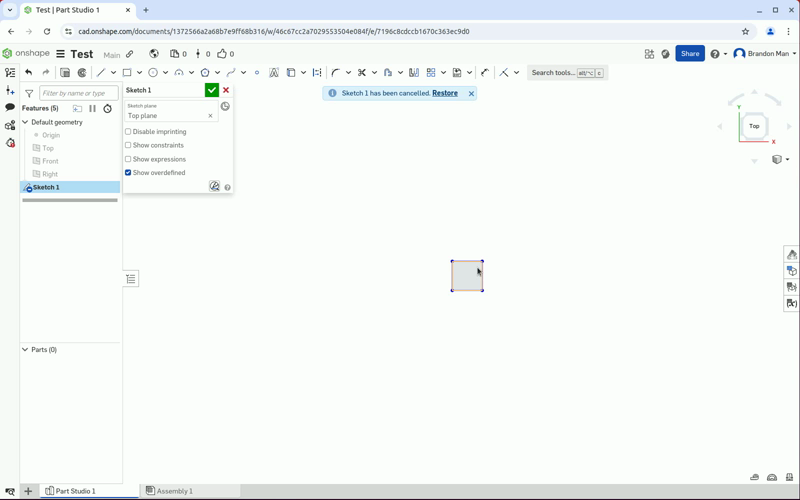
scroll(6)
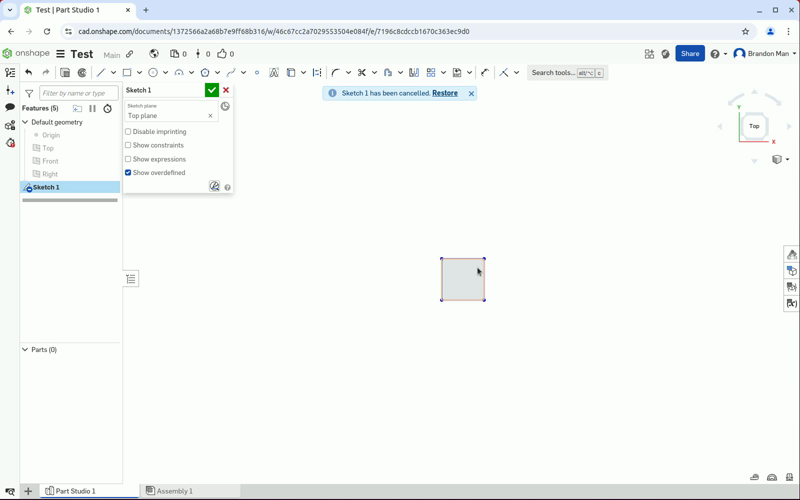
scroll(6)
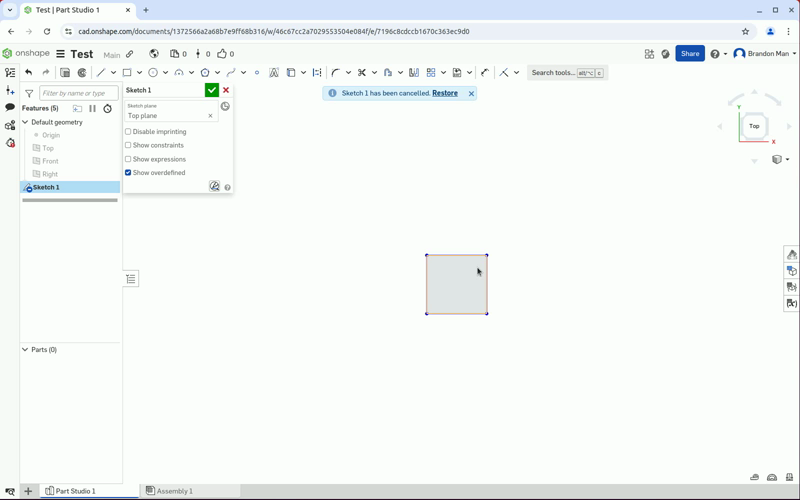
scroll(6)
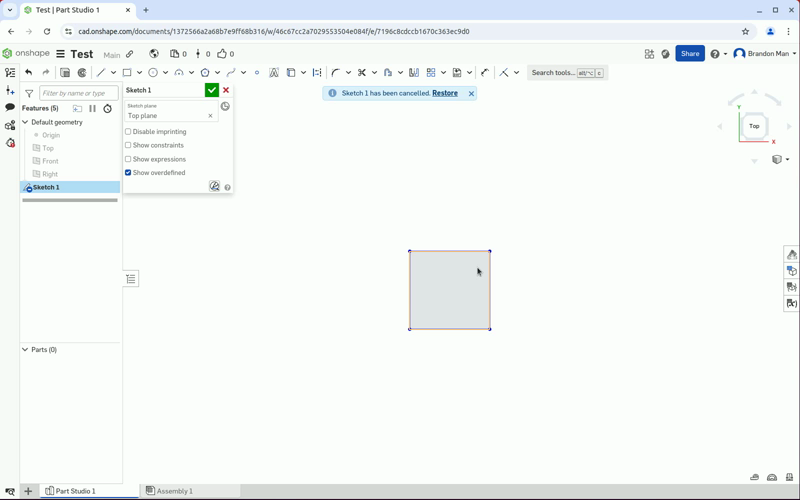
scroll(6)
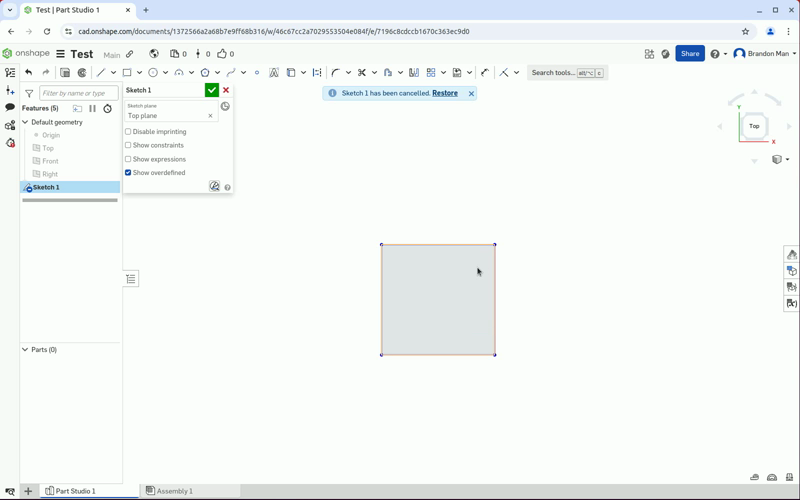
scroll(6)
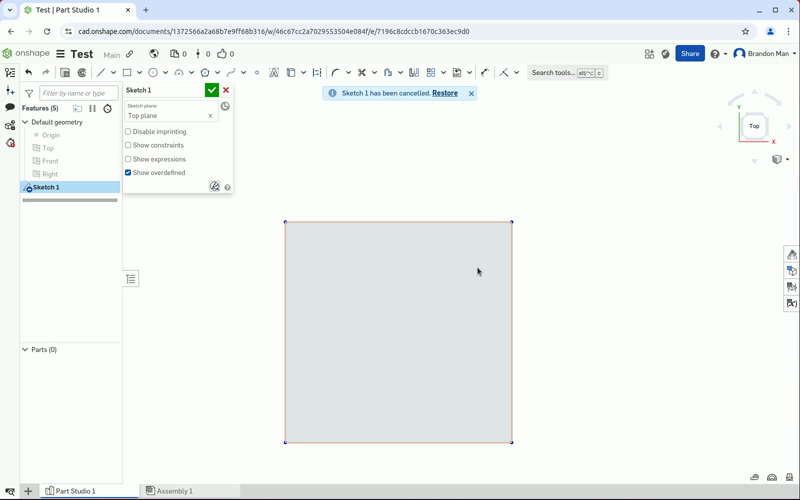
click(477, 267)
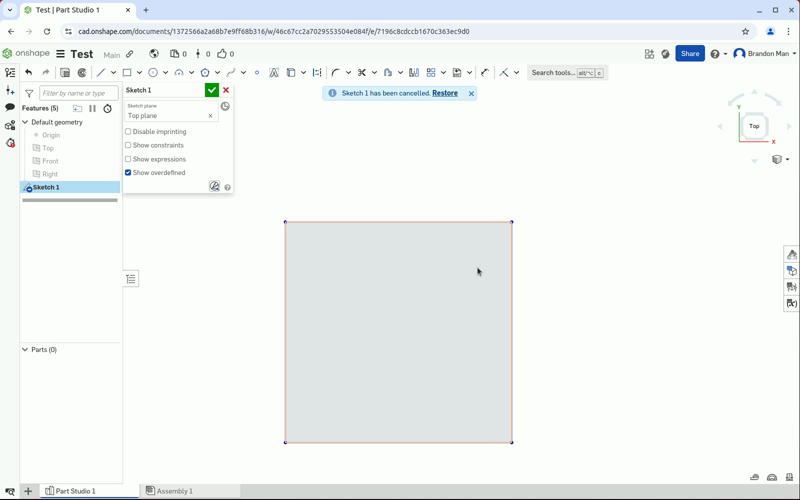
scroll(-6)
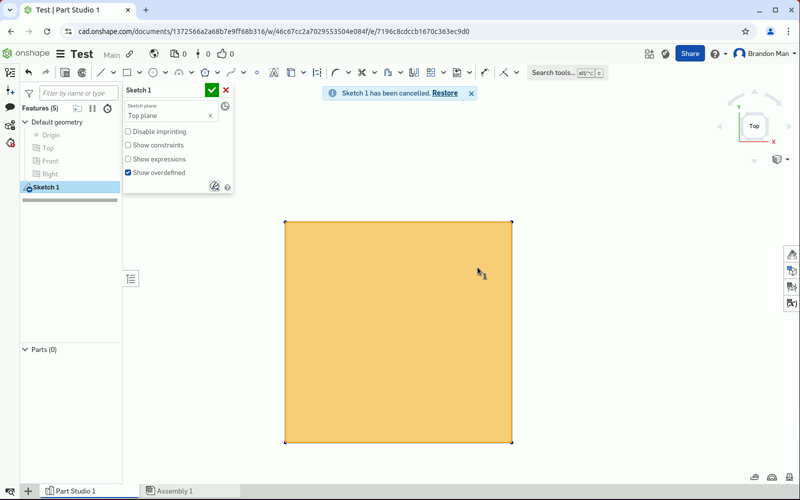
scroll(-6)
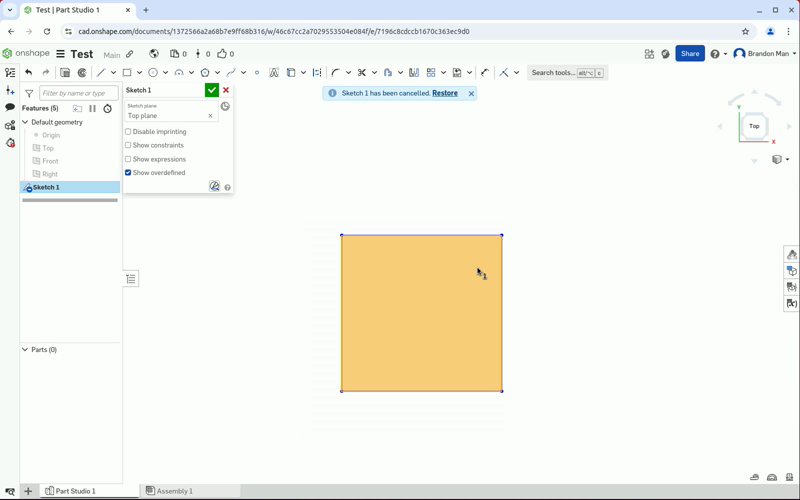
scroll(-6)
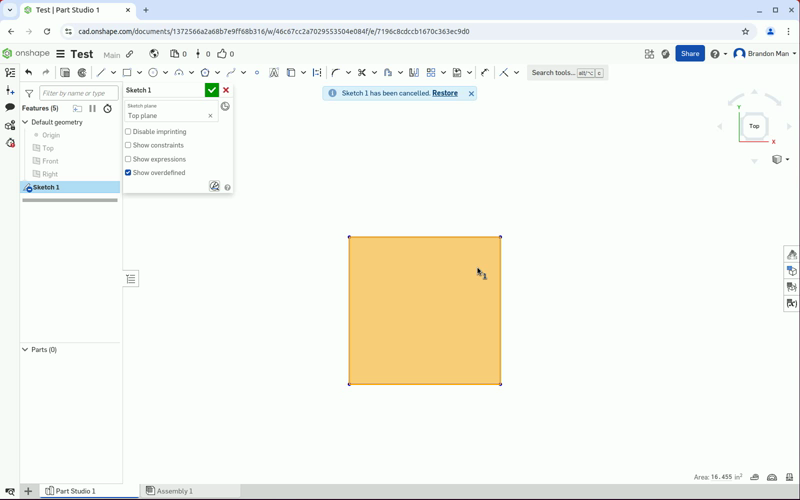
scroll(-6)
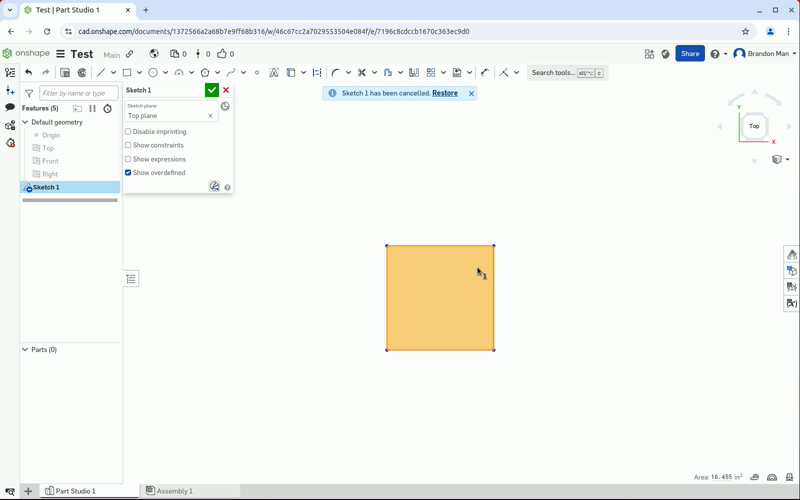
scroll(-6)
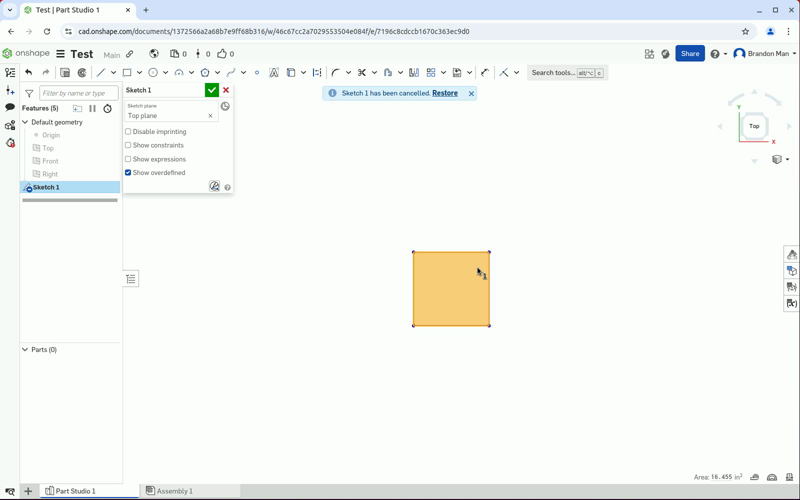
scroll(-6)
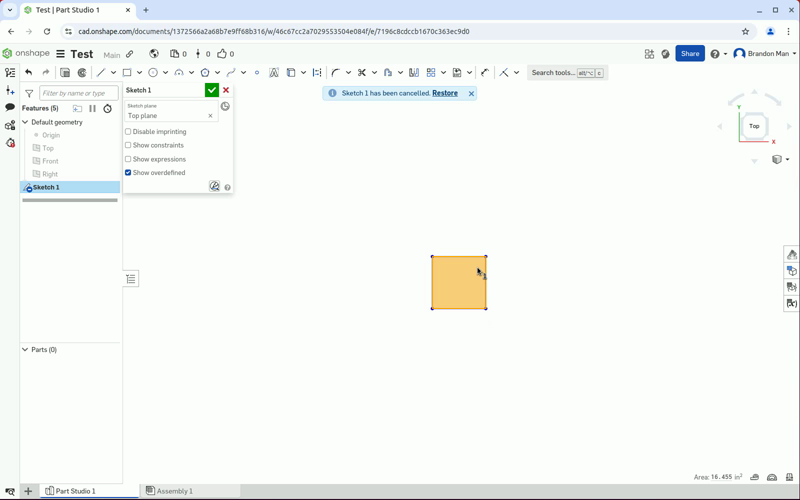
scroll(-6)
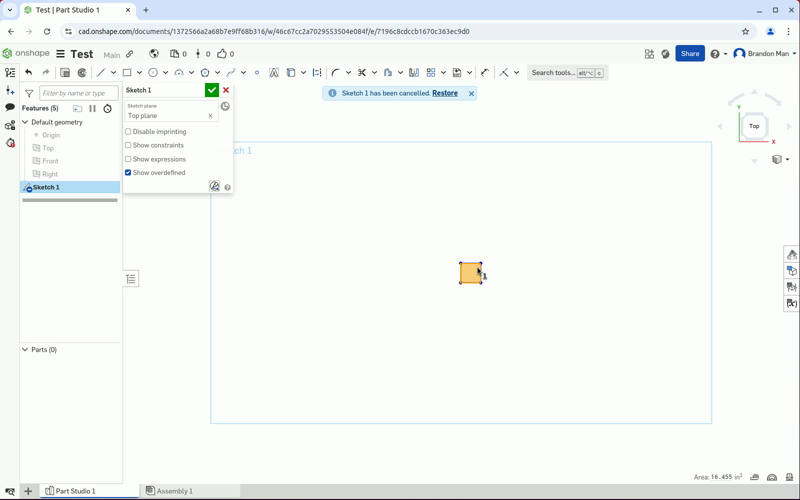
mouse_move(73, 352)
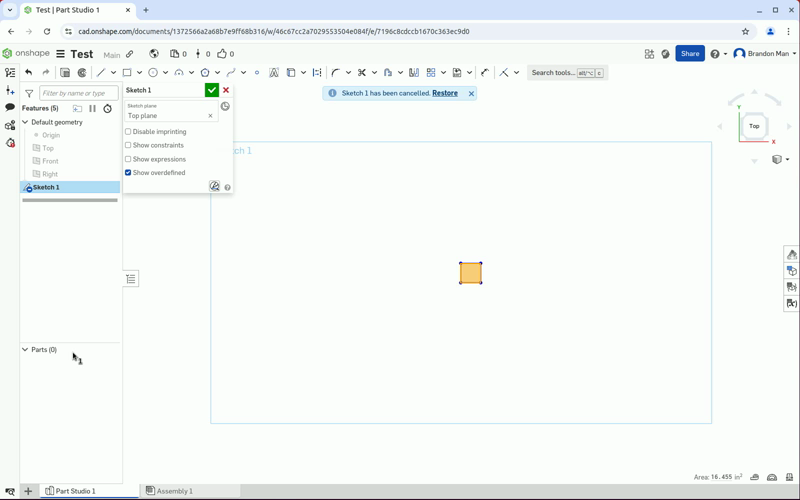
key(shift+y)
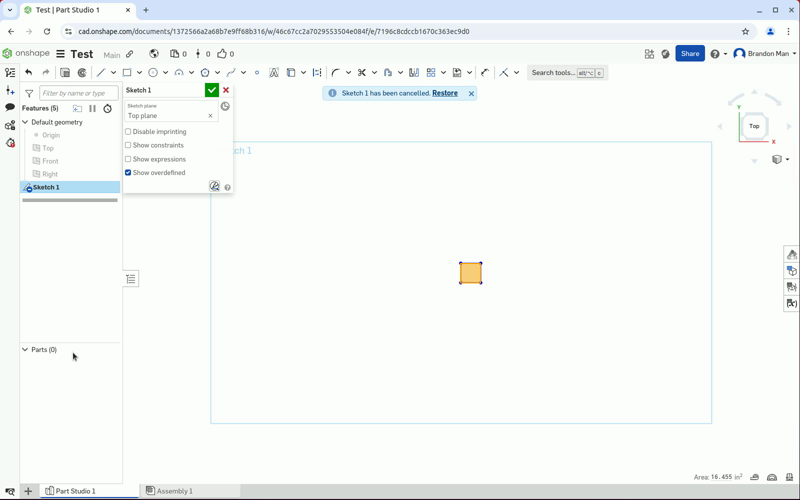
key(shift+e)
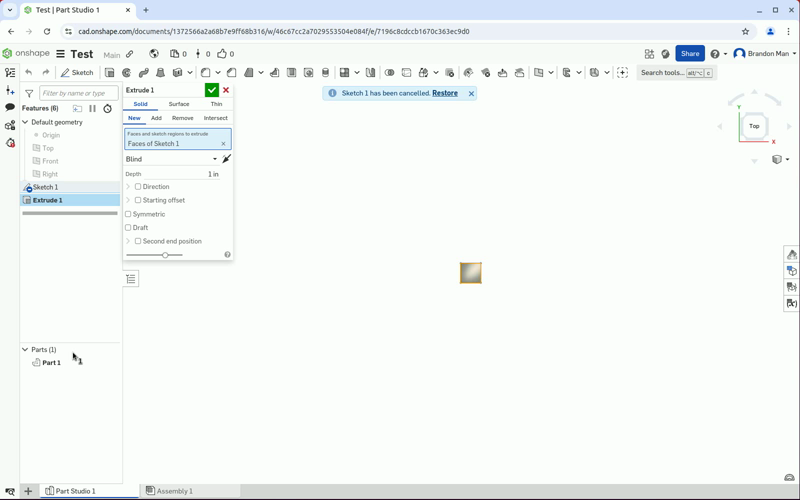
mouse_move(143, 106)
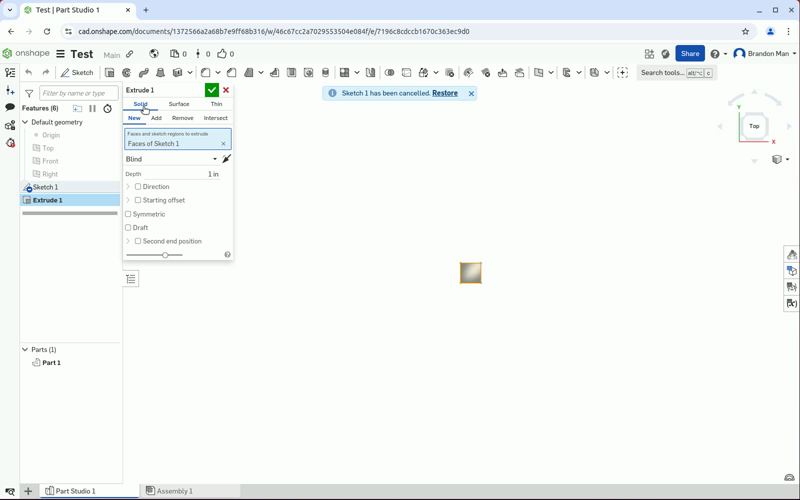
click(143, 106)
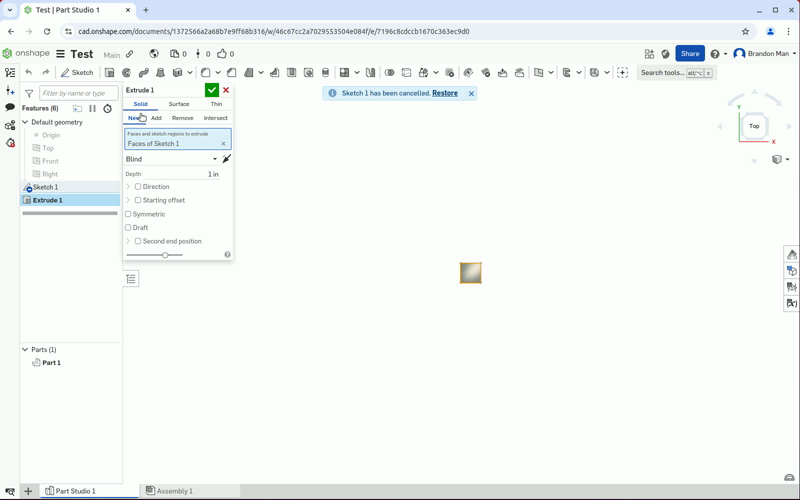
mouse_move(137, 120)
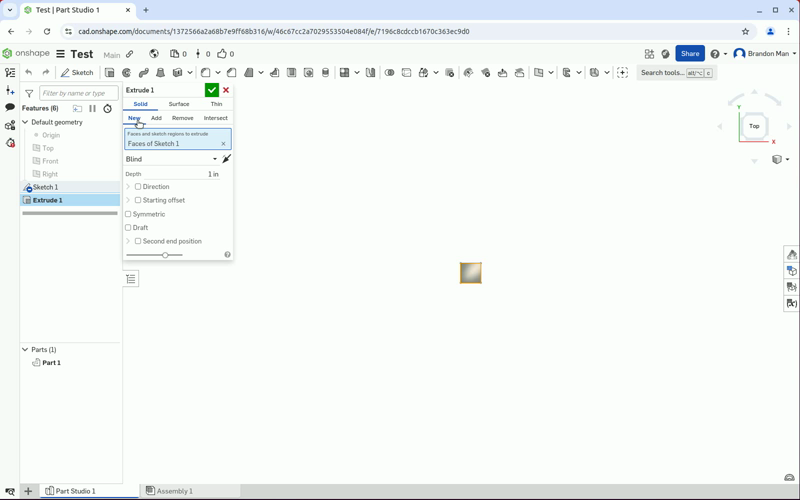
click(137, 120)
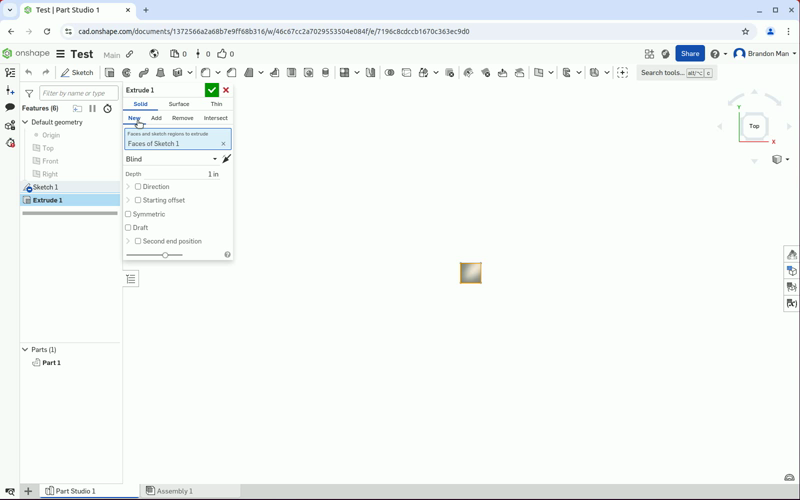
key(tab, 4)
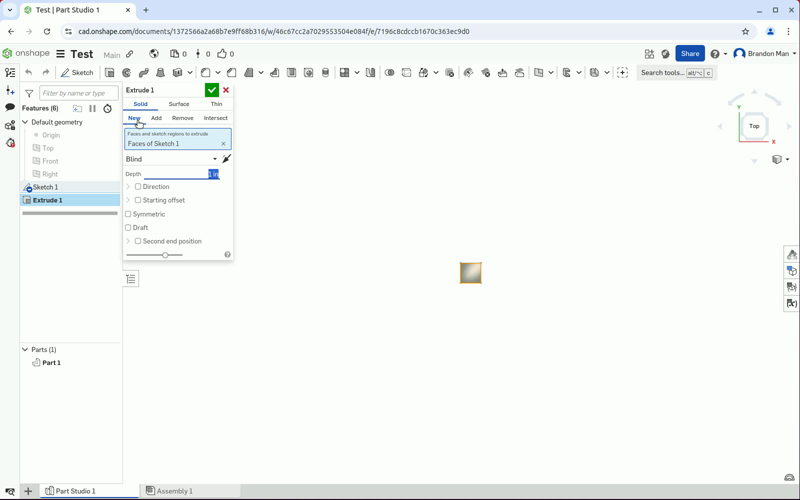
text(1.444)
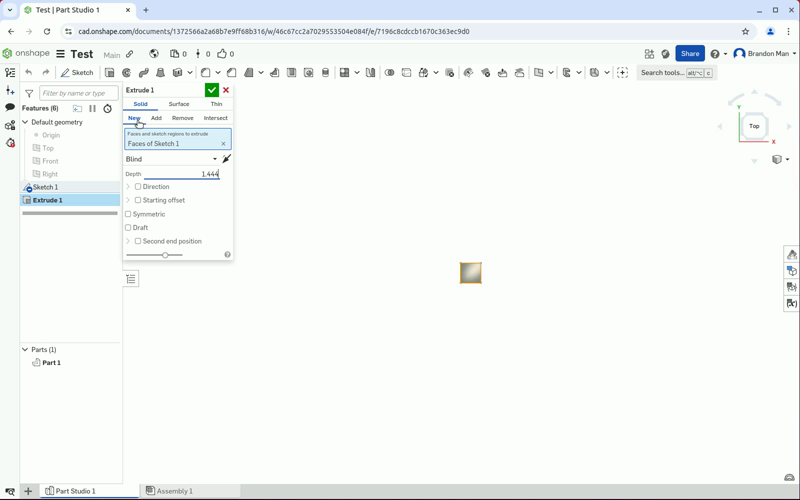
key(enter)
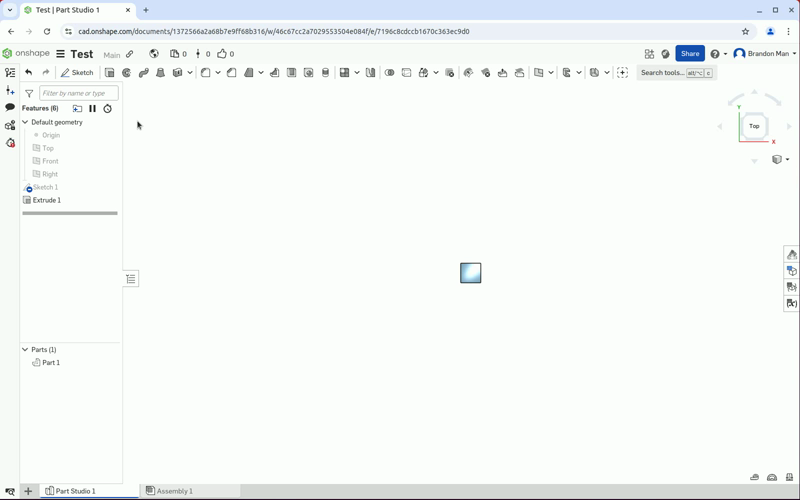
key(shift+h)
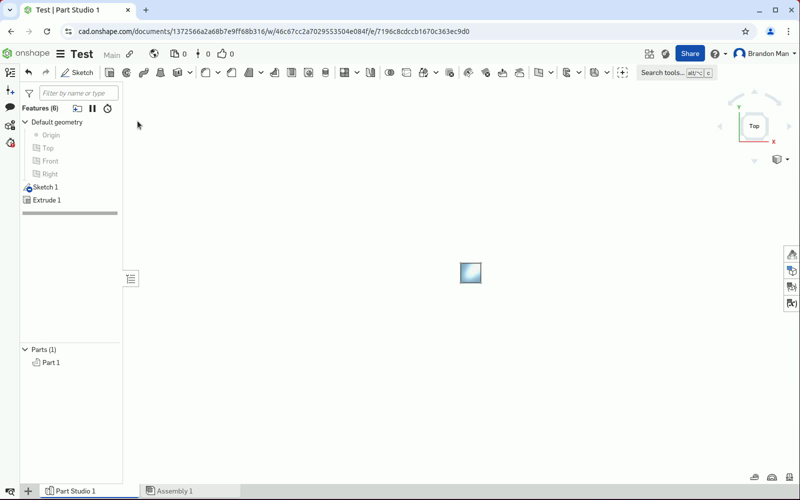
key(shift+h)
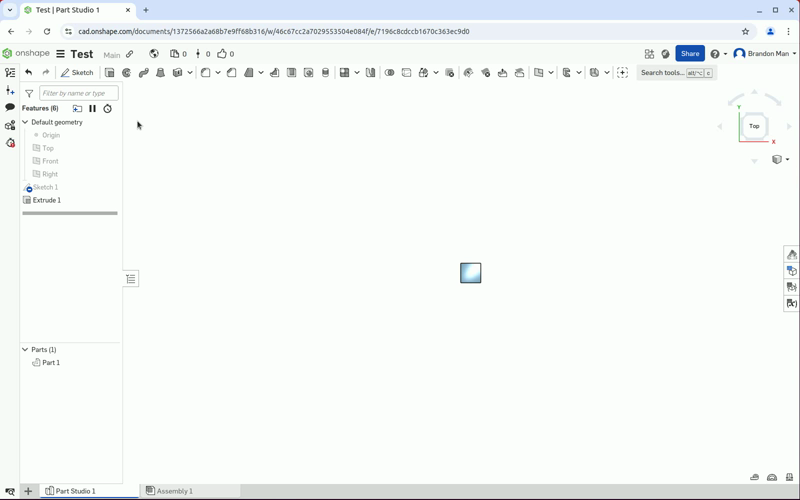
mouse_move(73, 189)
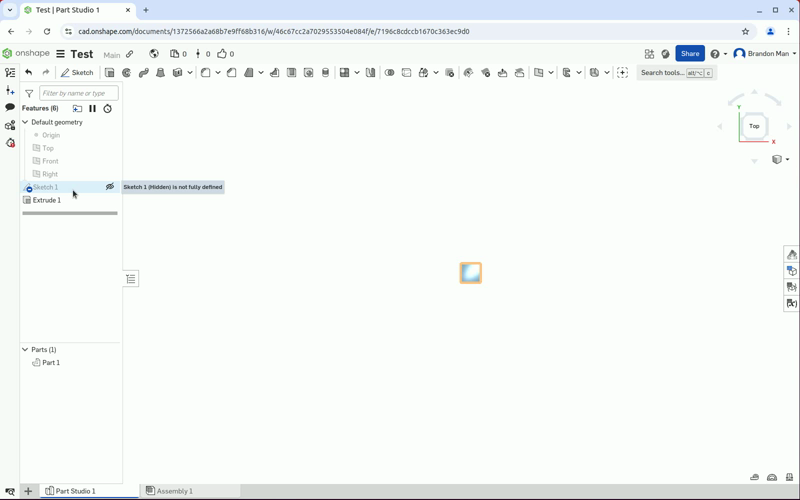
click(73, 189)
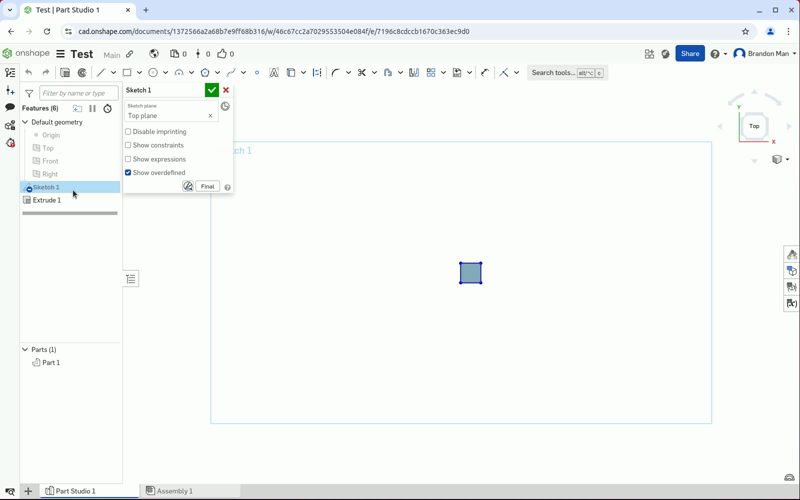
mouse_move(229, 92)
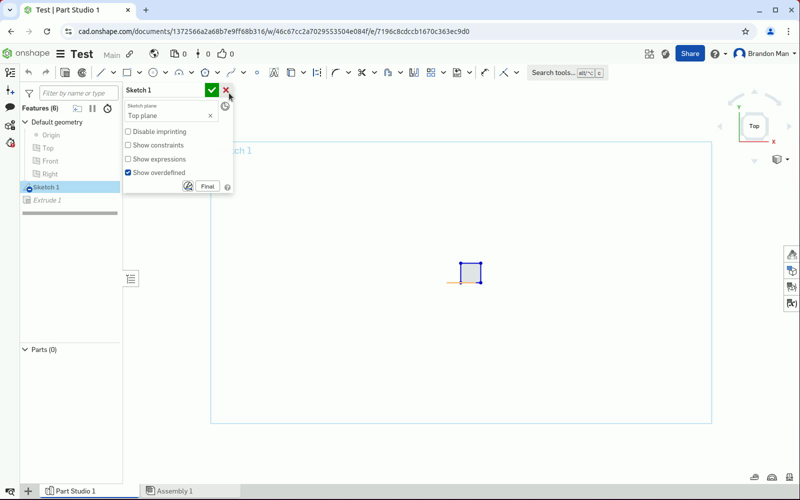
click(229, 92)
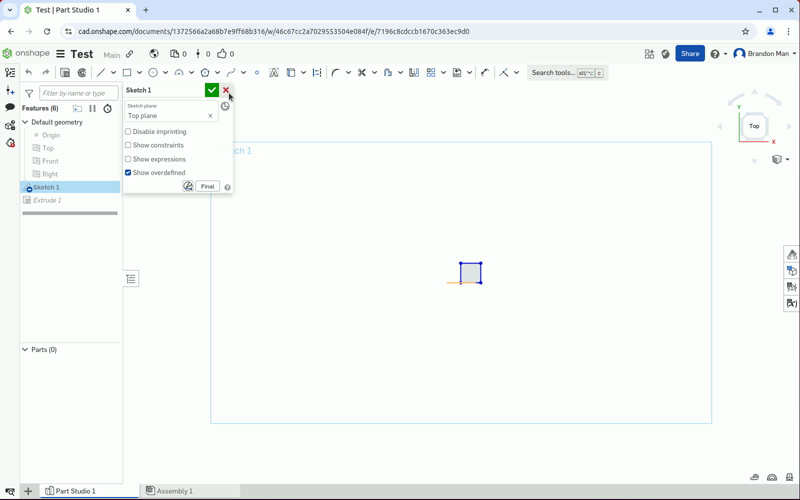
key(shift+s)
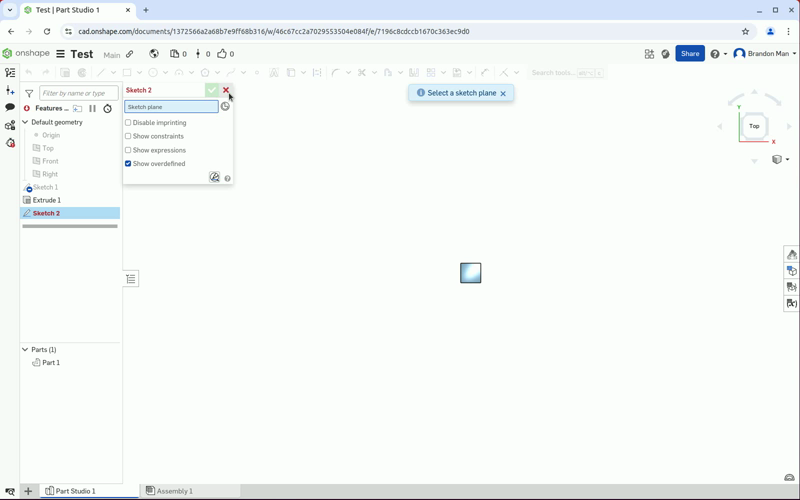
mouse_move(73, 150)
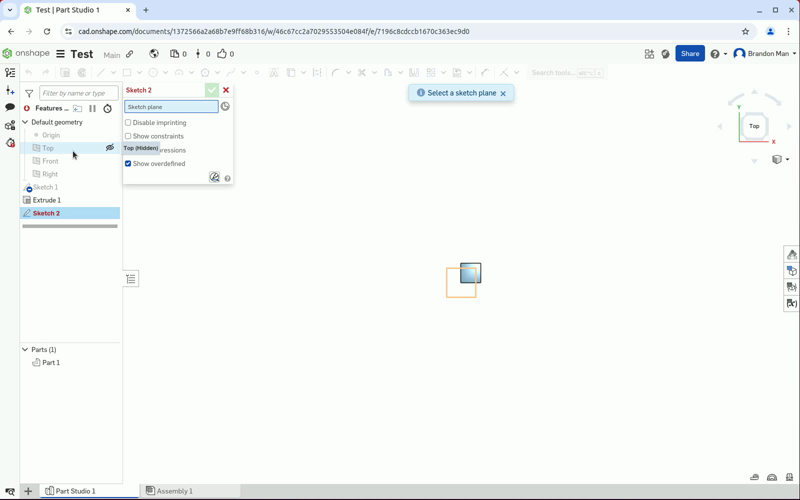
click(73, 150)
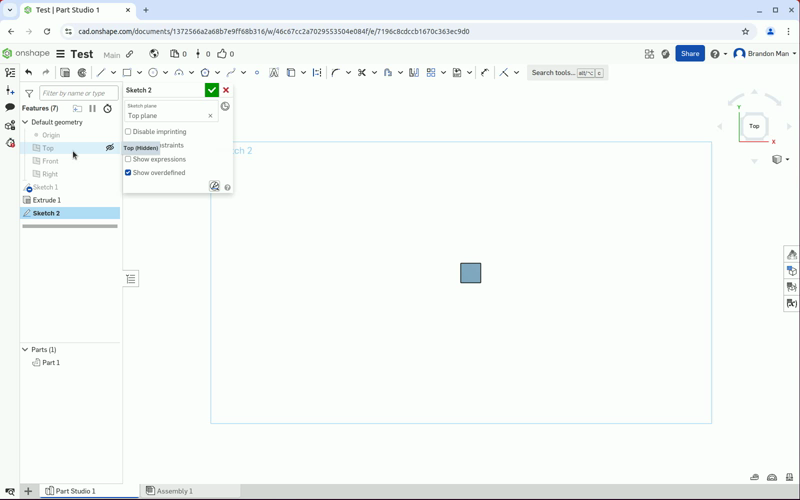
mouse_move(73, 352)
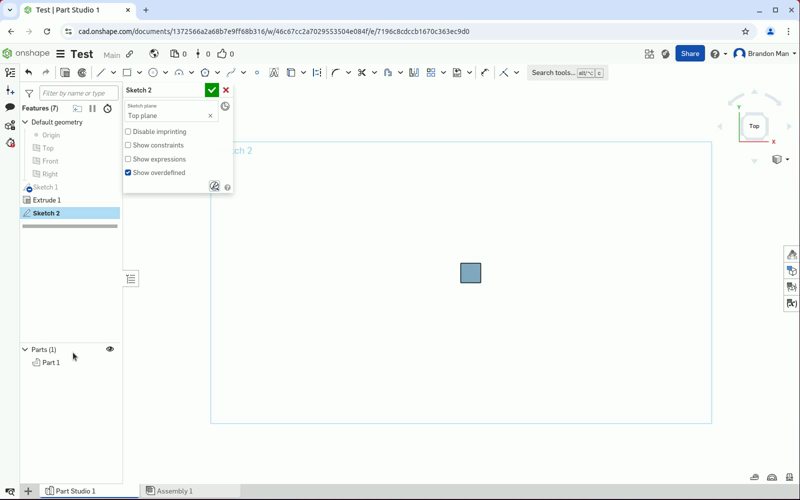
key(y)
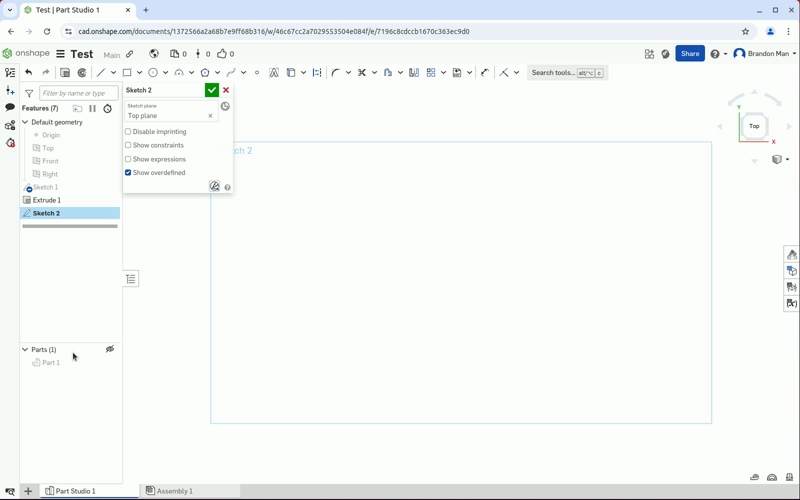
key(l)
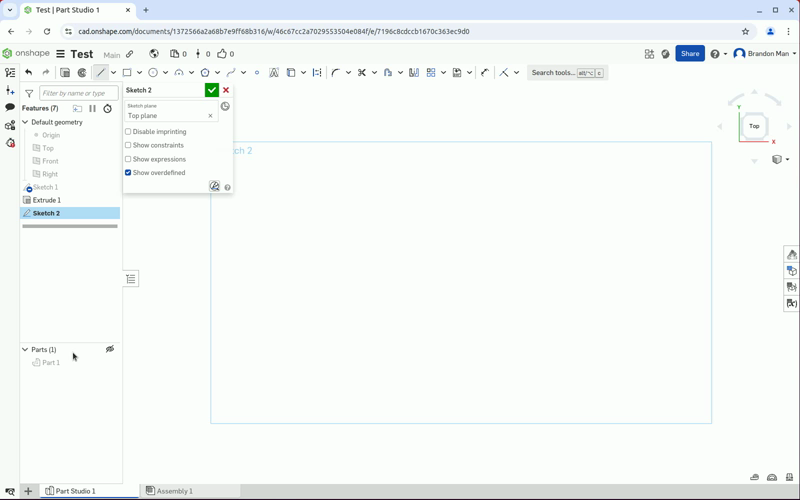
key_down(shift)
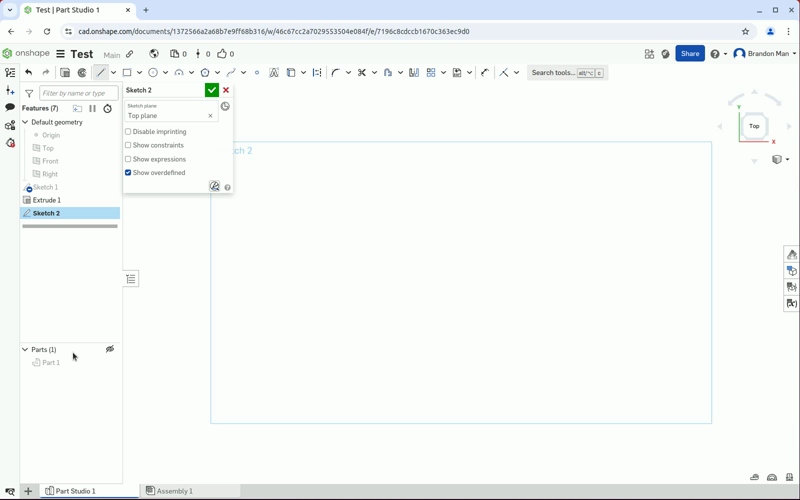
mouse_move(385, 282)
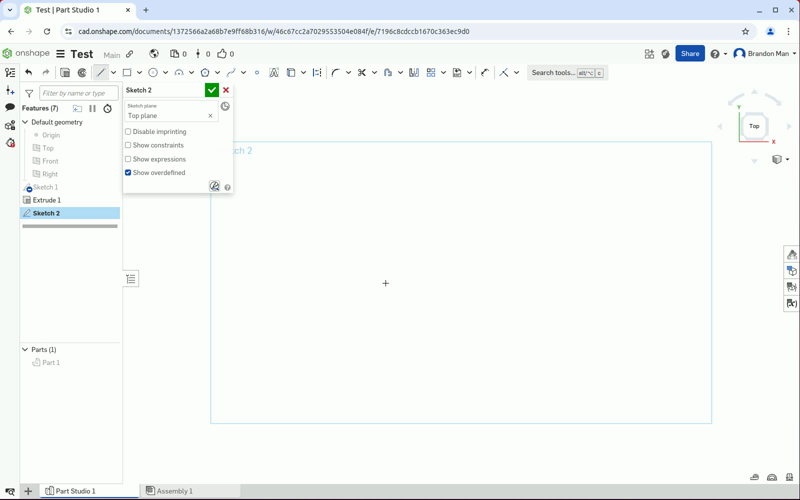
click(385, 282)
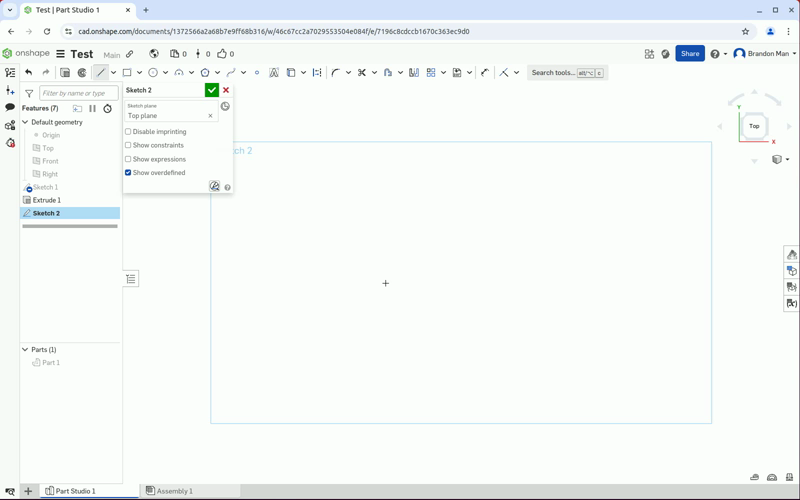
key_up(shift)
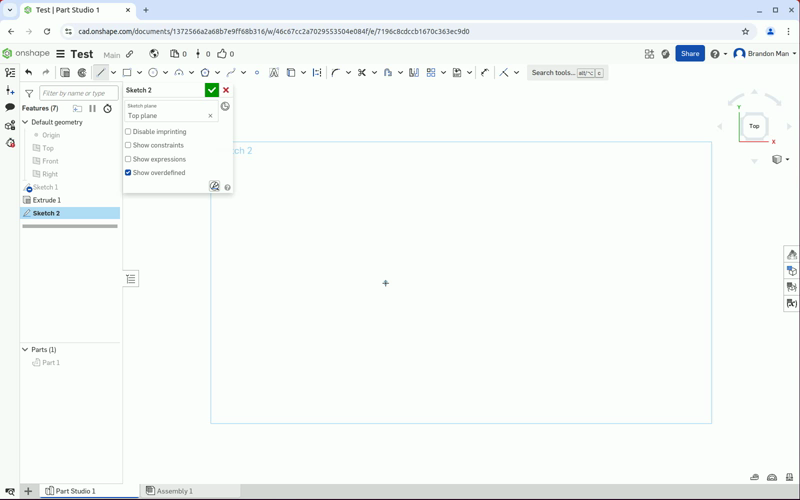
key_down(shift)
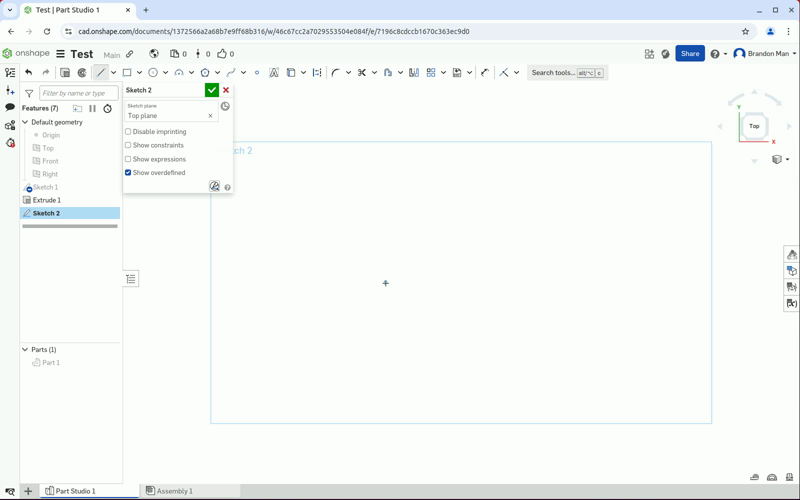
mouse_move(415, 282)
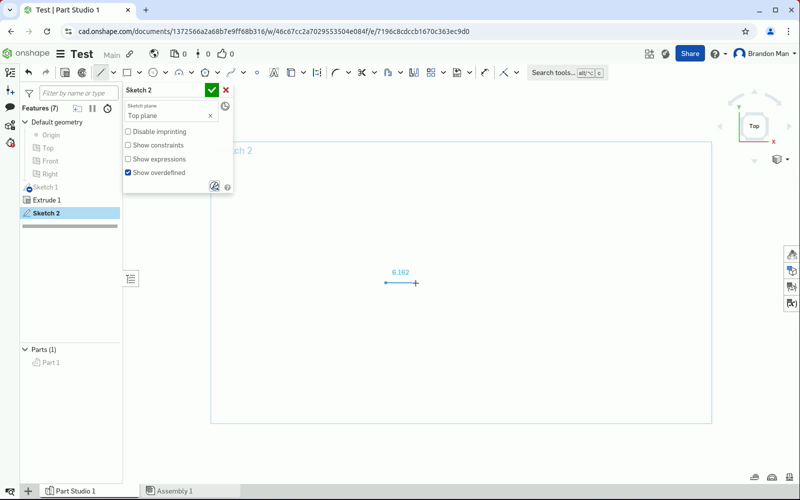
mouse_move(424, 282)
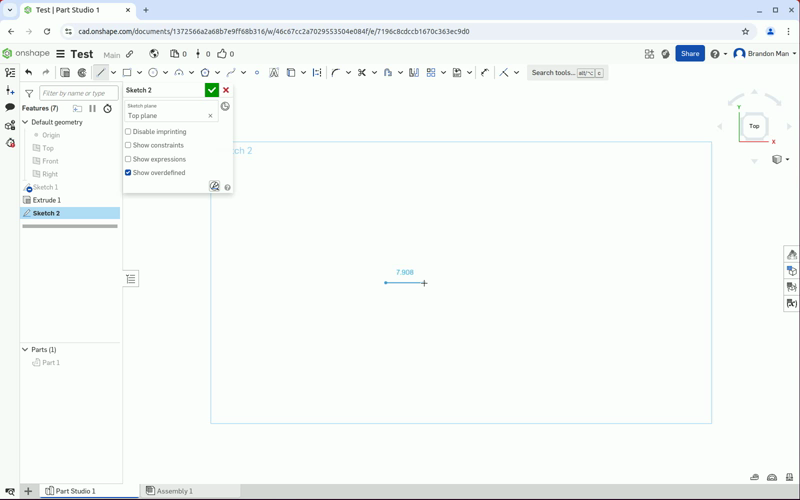
click(424, 282)
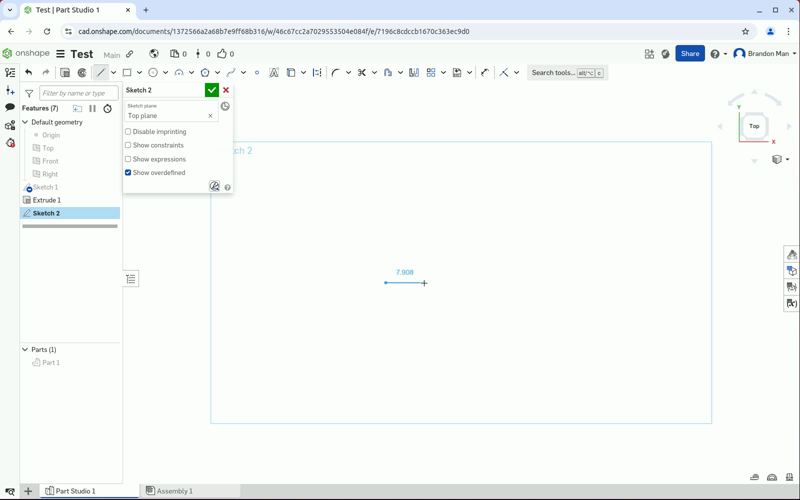
key_up(shift)
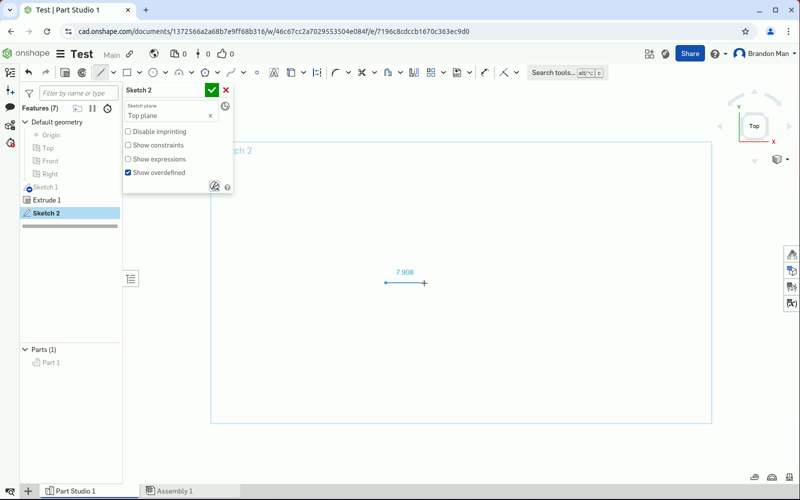
key_down(shift)
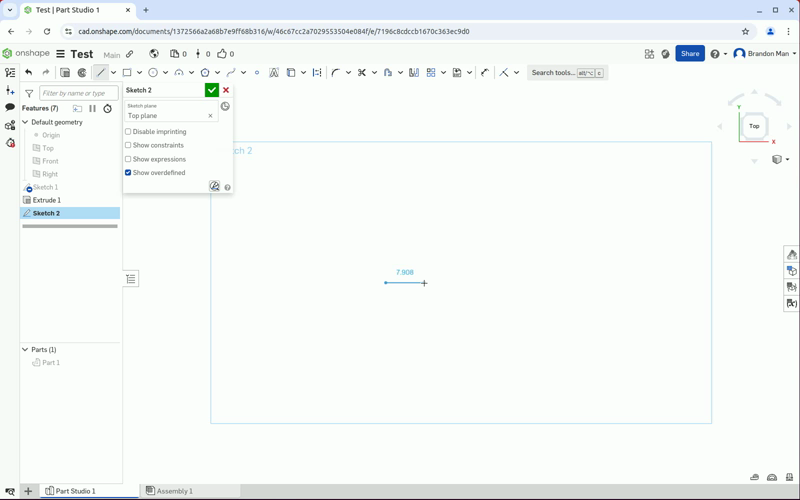
mouse_move(454, 282)
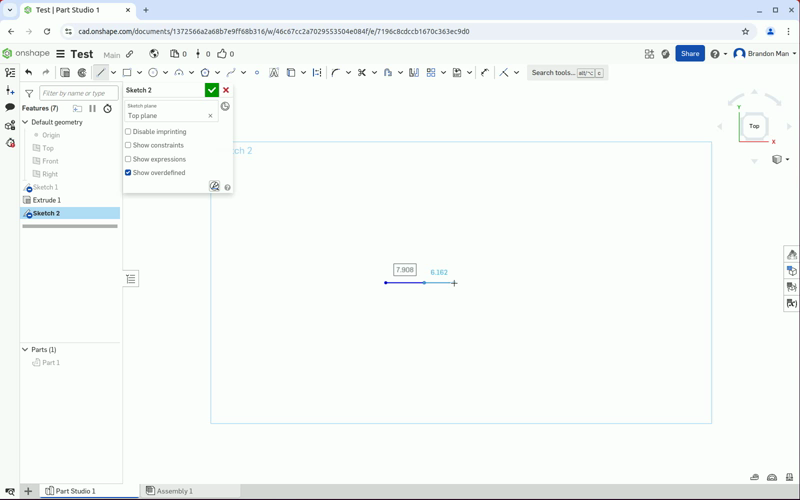
mouse_move(424, 244)
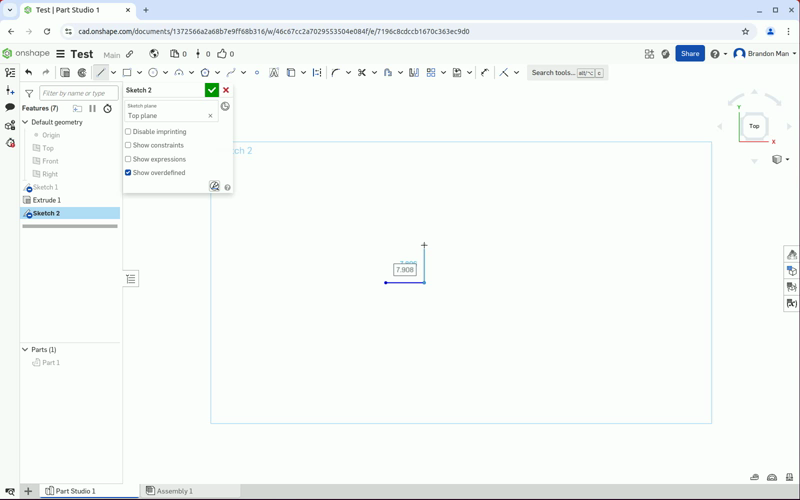
click(424, 244)
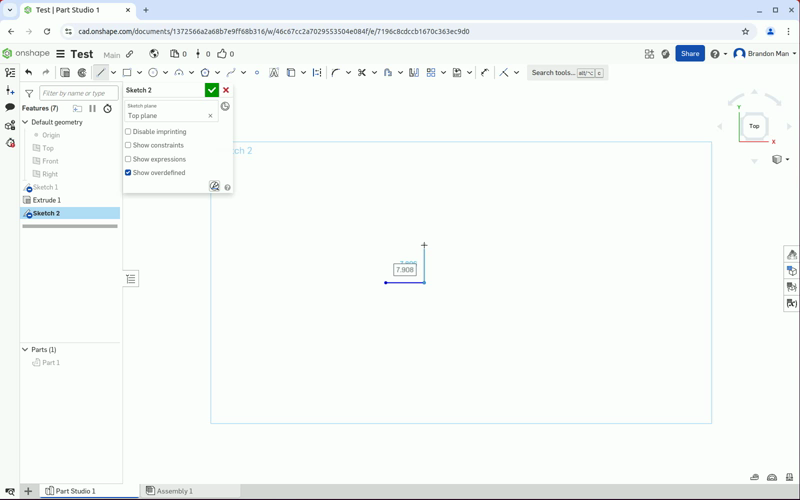
key_up(shift)
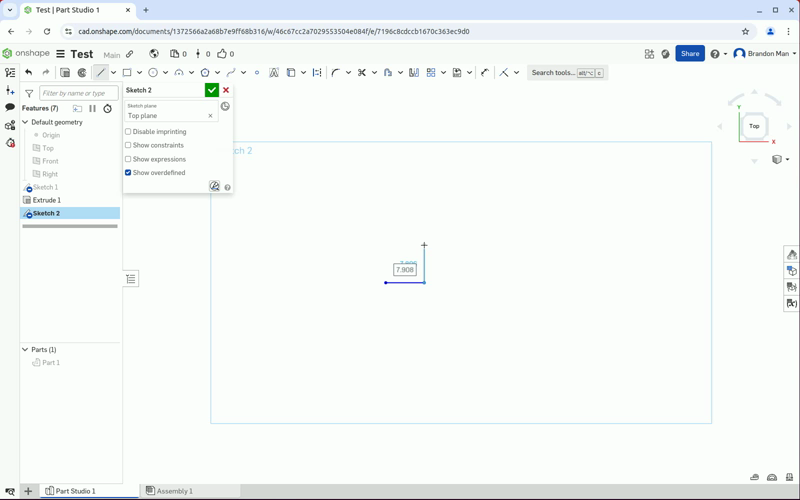
key_down(shift)
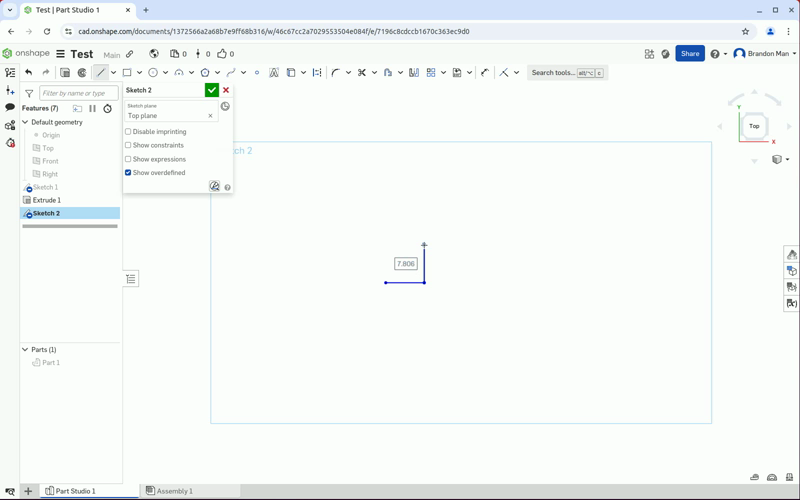
mouse_move(454, 244)
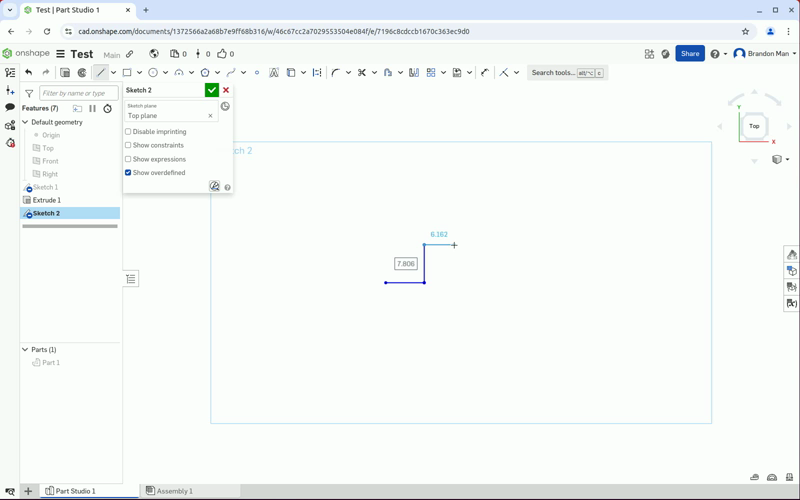
mouse_move(385, 244)
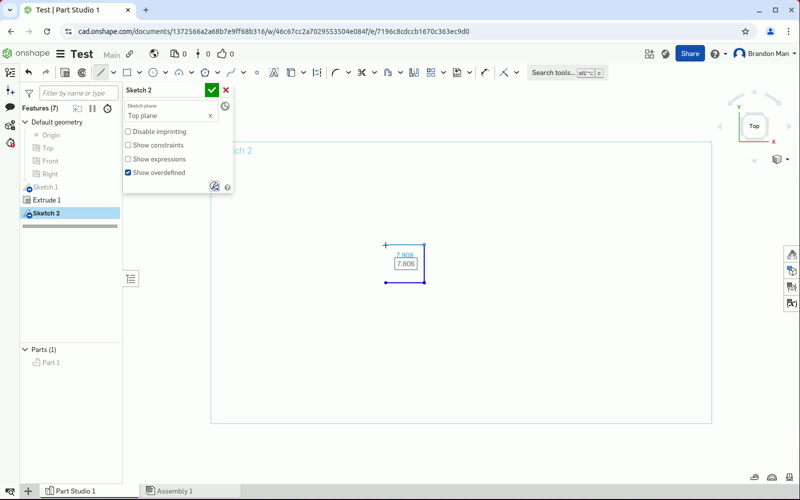
click(385, 244)
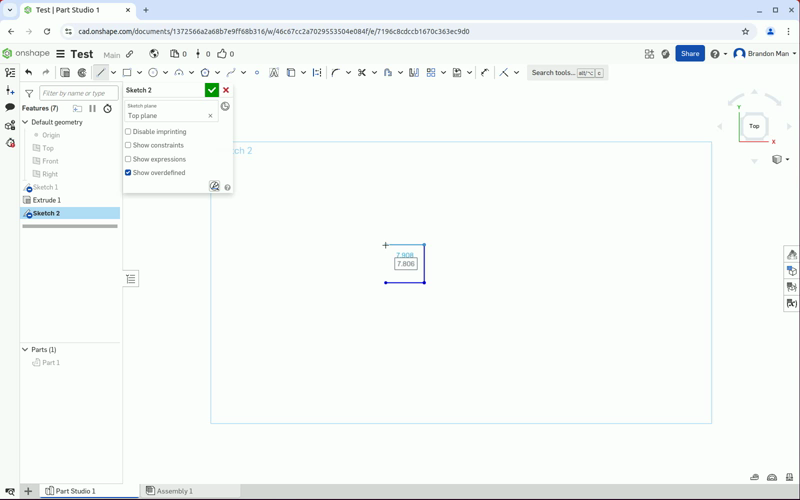
key_up(shift)
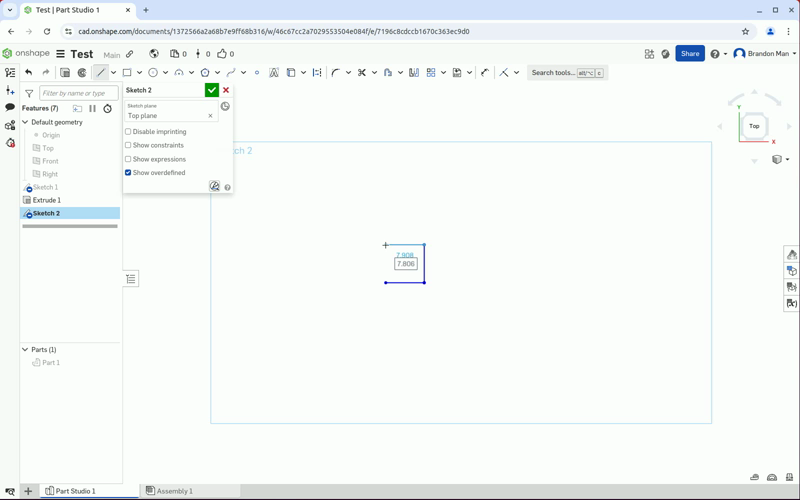
mouse_move(415, 244)
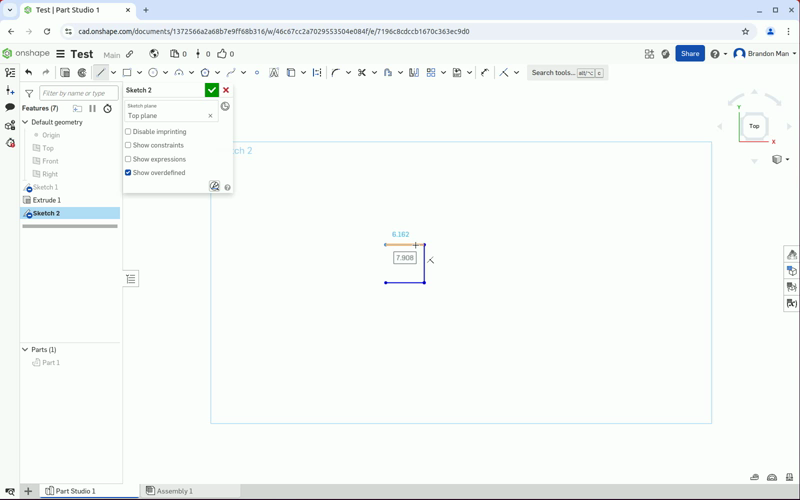
key_down(shift)
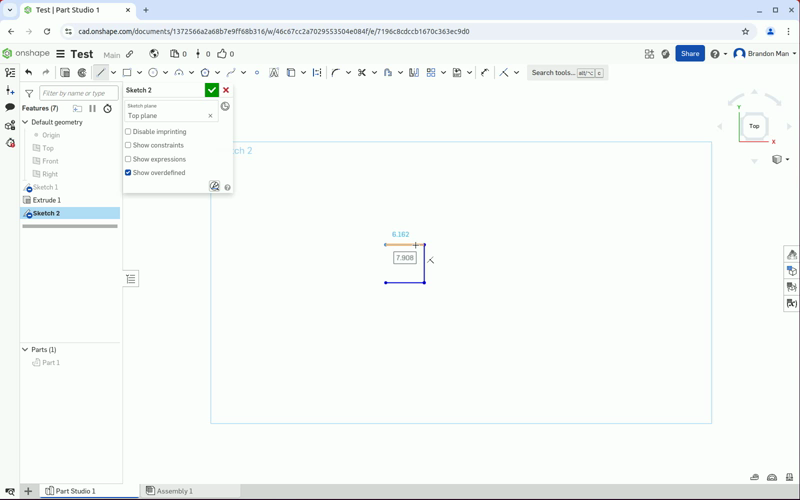
mouse_move(385, 282)
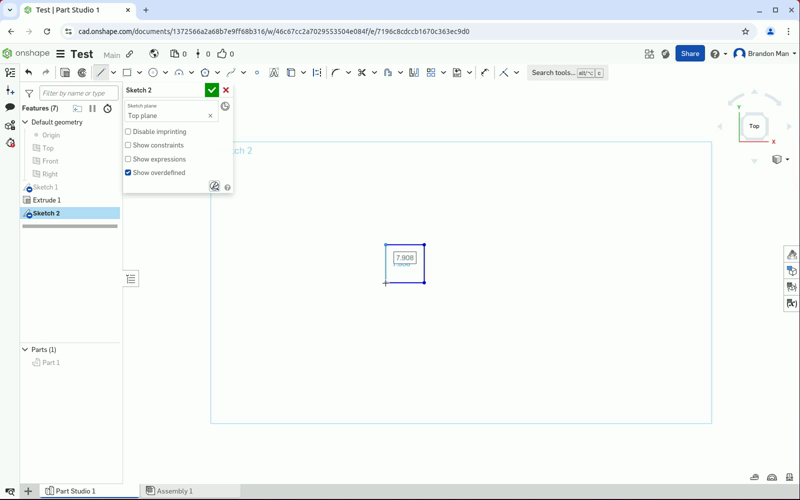
key_up(shift)
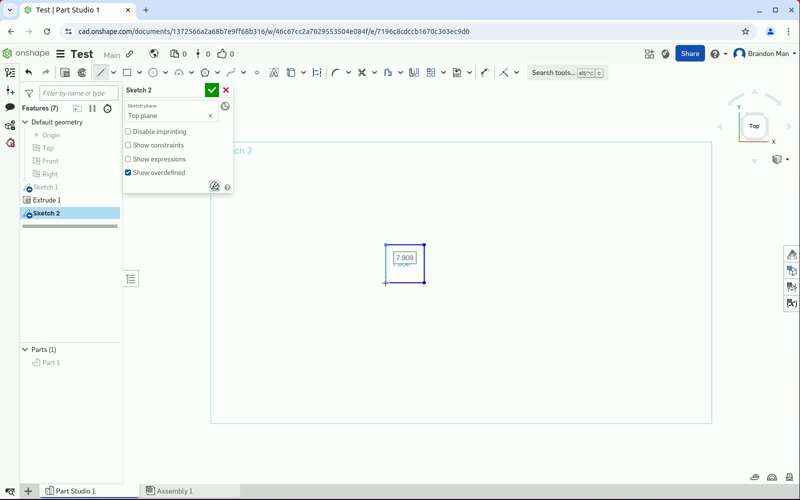
click(385, 282)
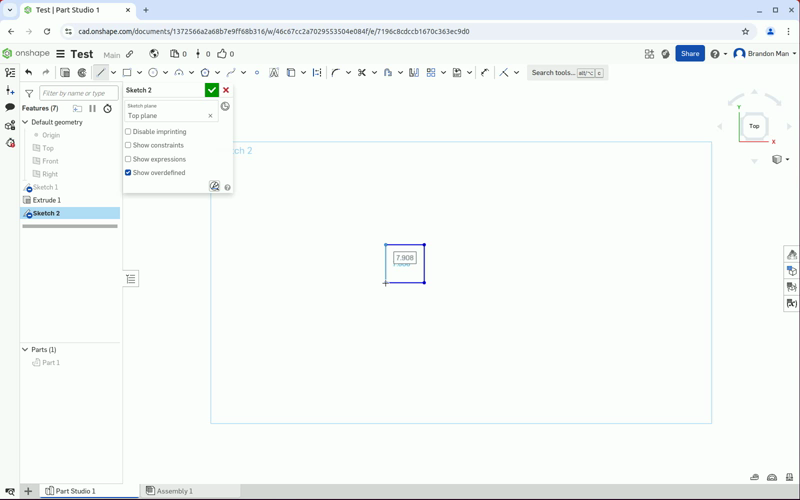
key(esc)
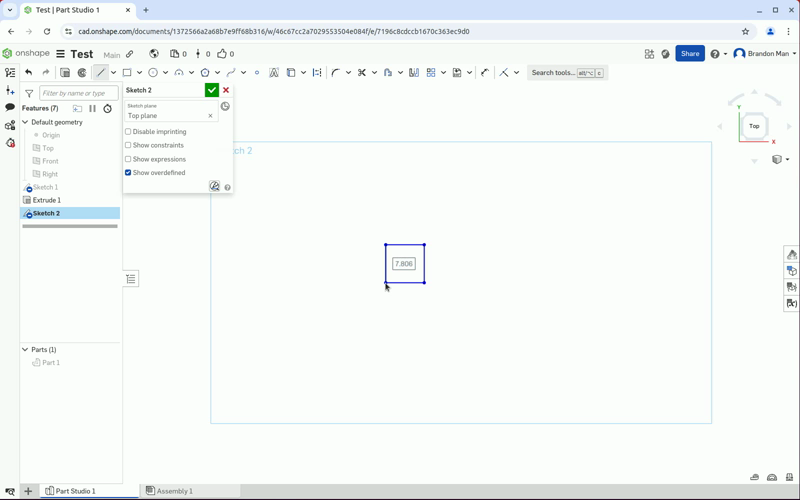
mouse_move(408, 249)
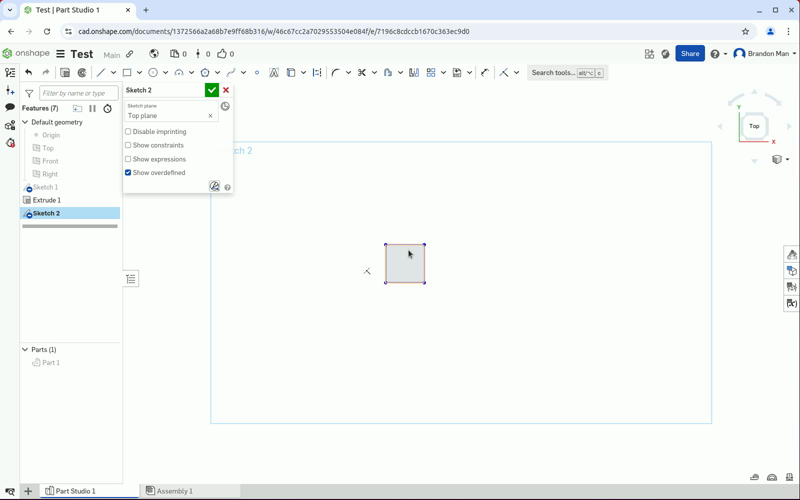
scroll(6)
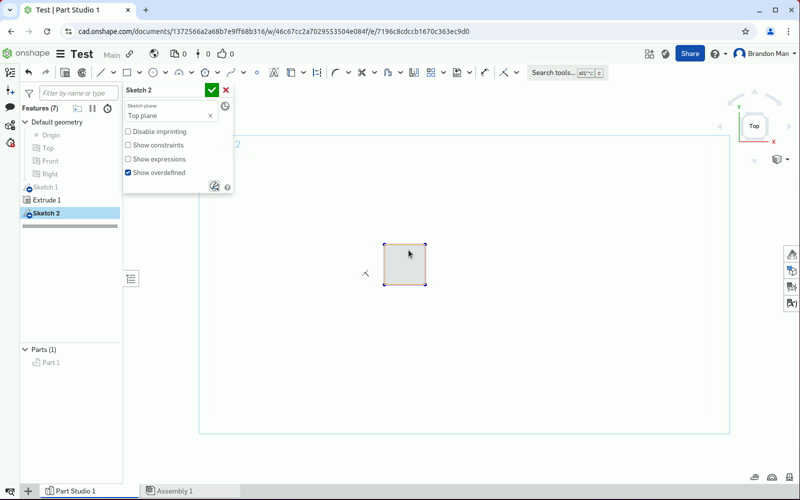
scroll(6)
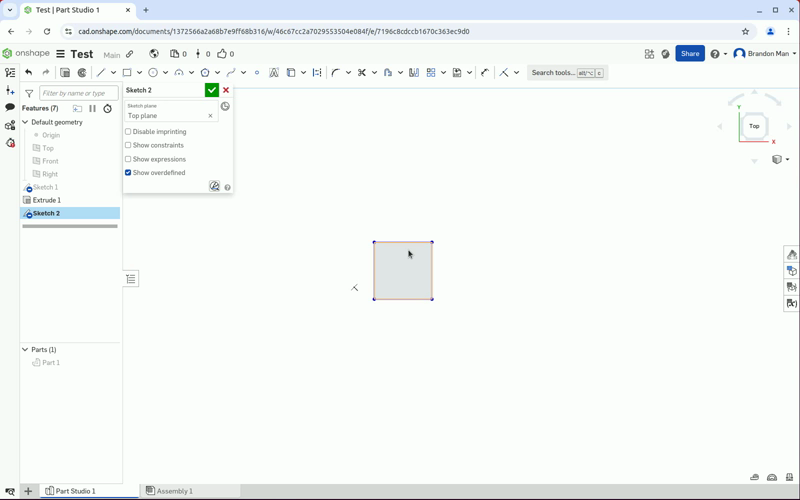
scroll(6)
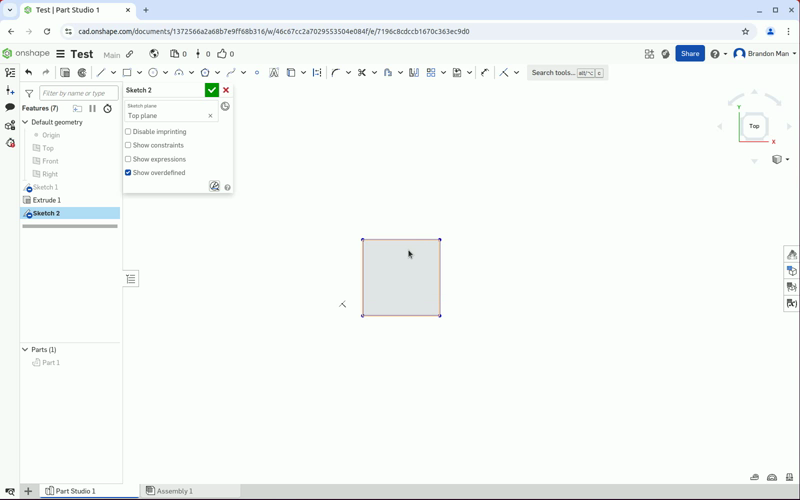
scroll(6)
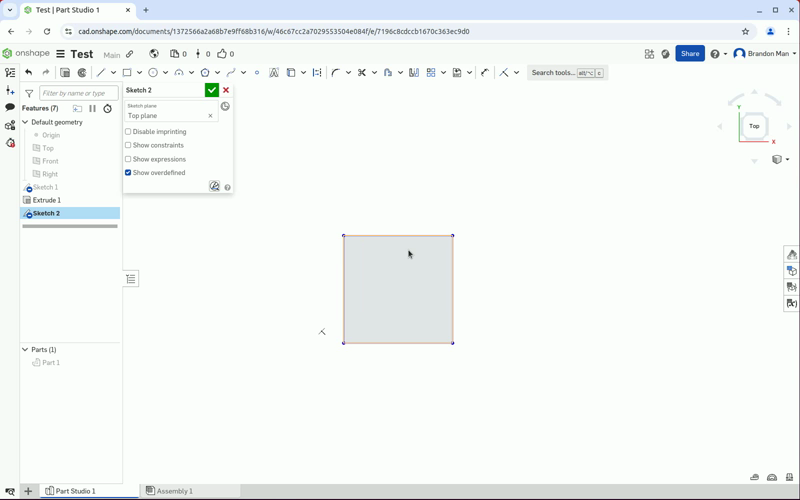
scroll(6)
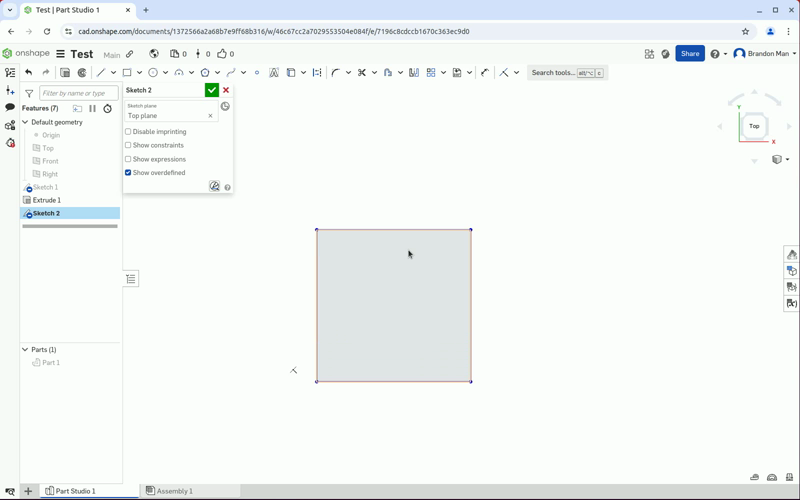
scroll(6)
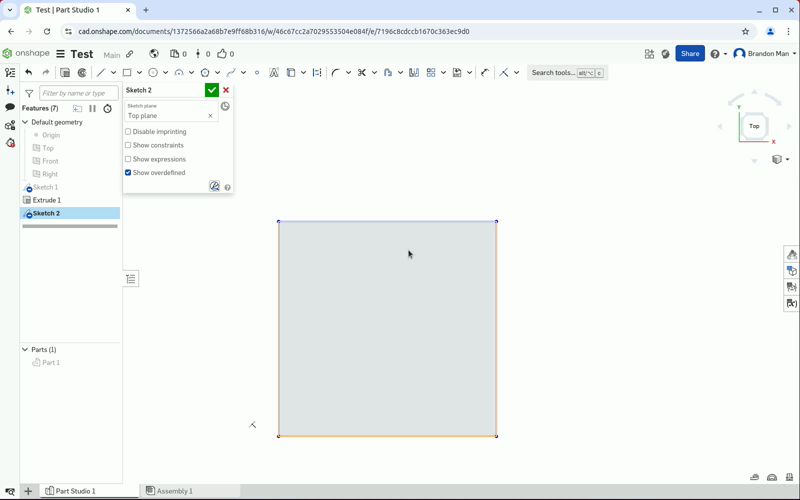
scroll(6)
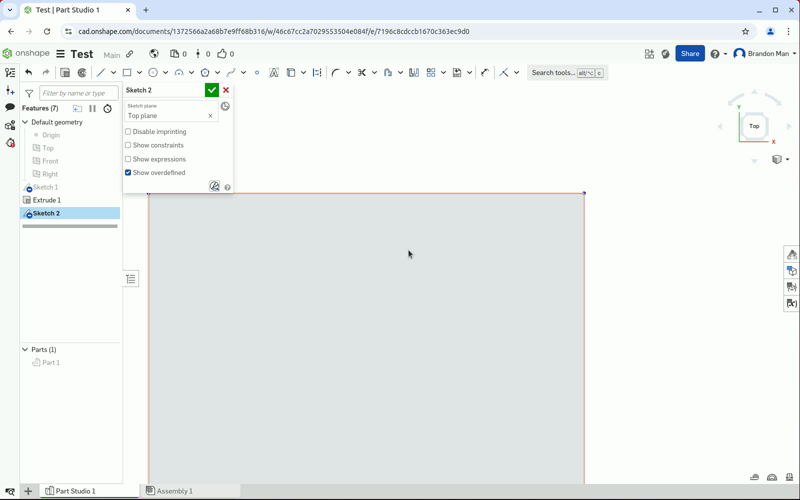
click(408, 249)
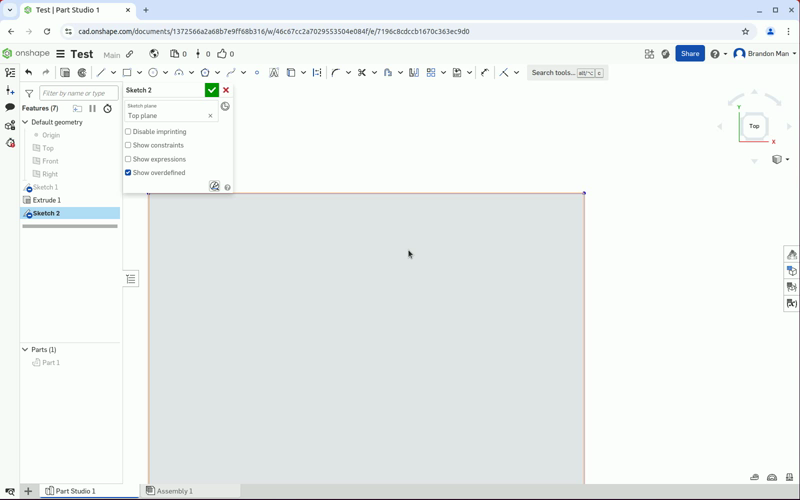
scroll(-6)
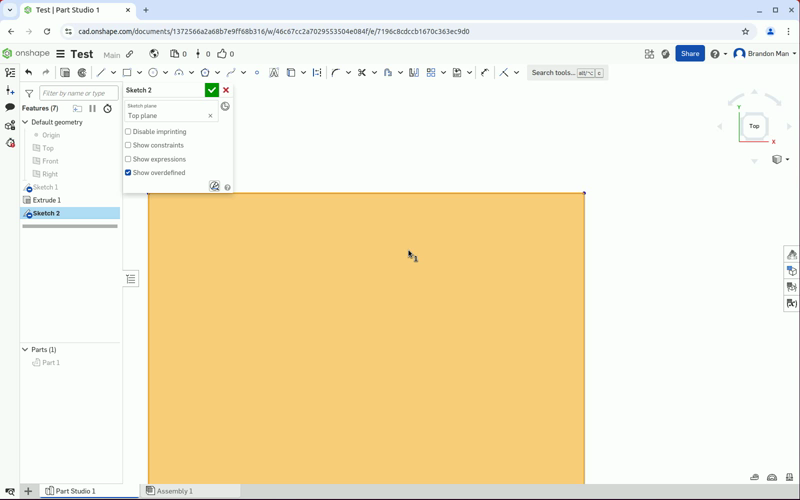
scroll(-6)
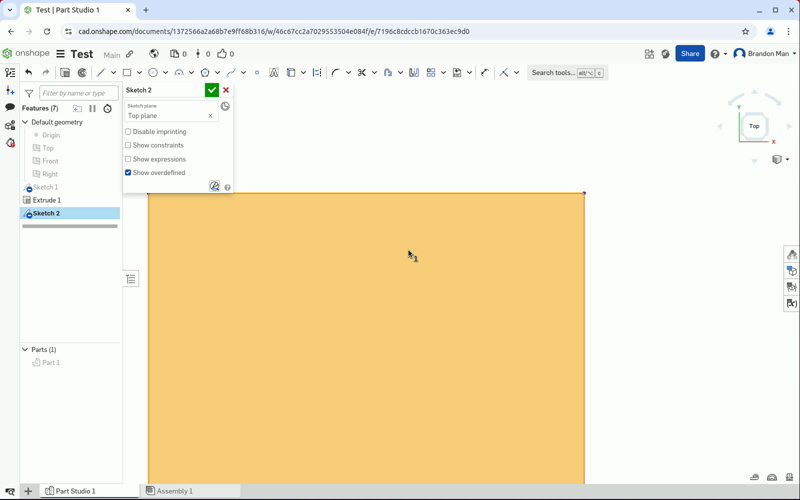
scroll(-6)
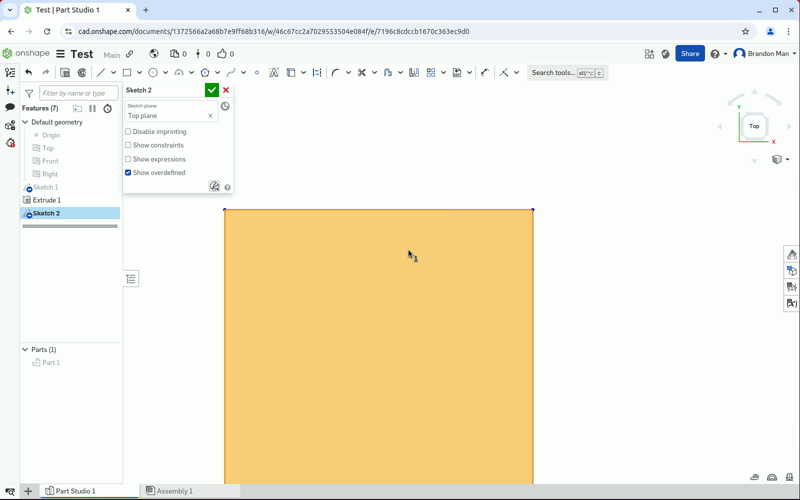
scroll(-6)
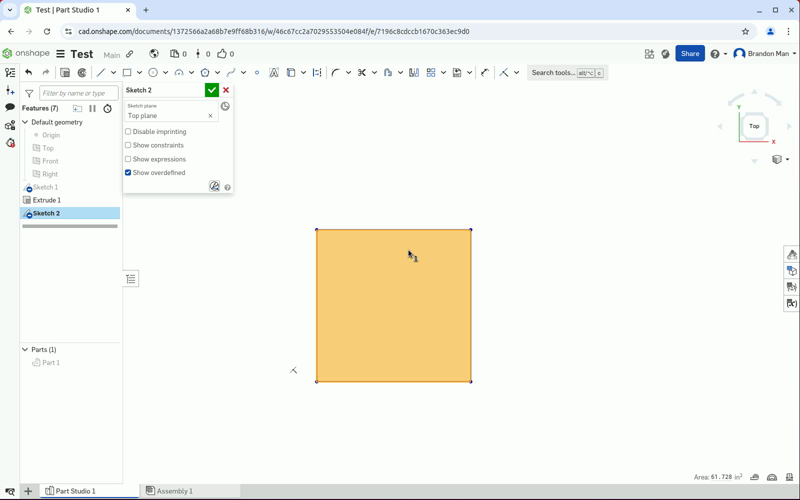
scroll(-6)
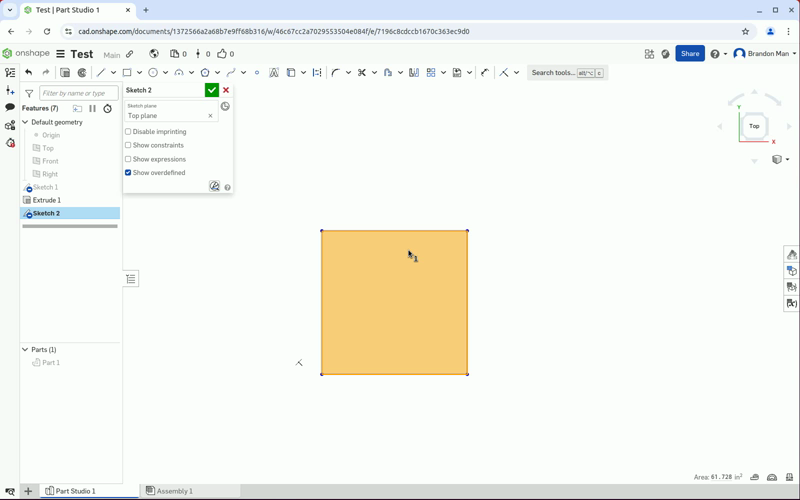
scroll(-6)
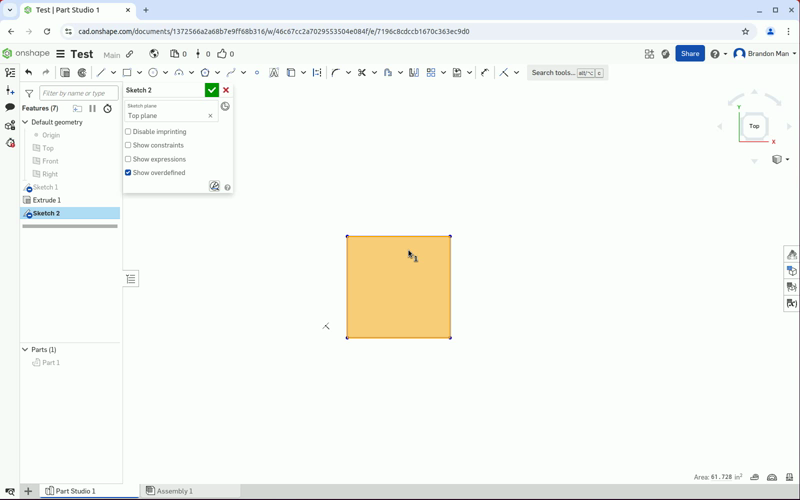
scroll(-6)
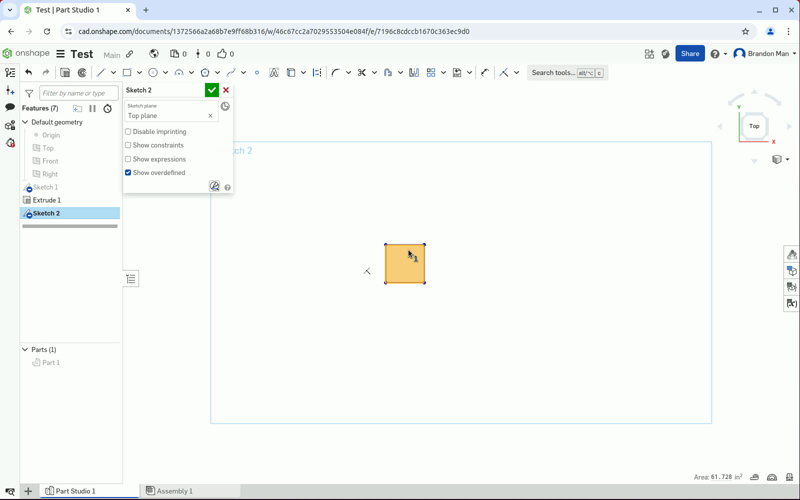
mouse_move(73, 352)
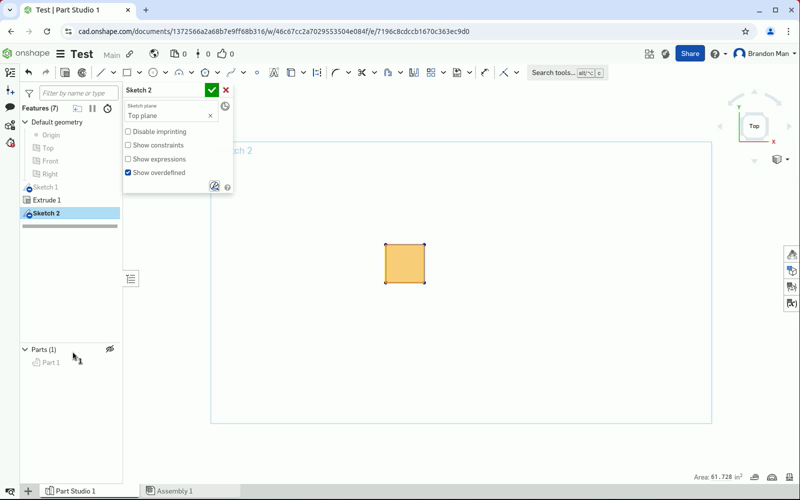
key(shift+y)
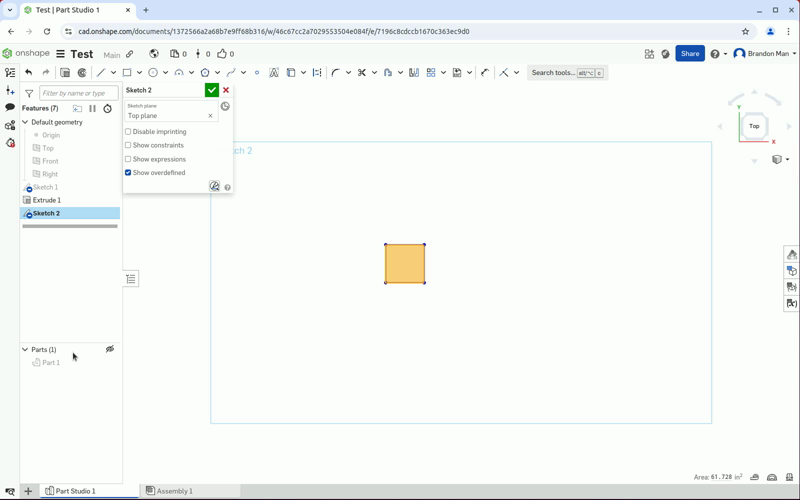
key(shift+e)
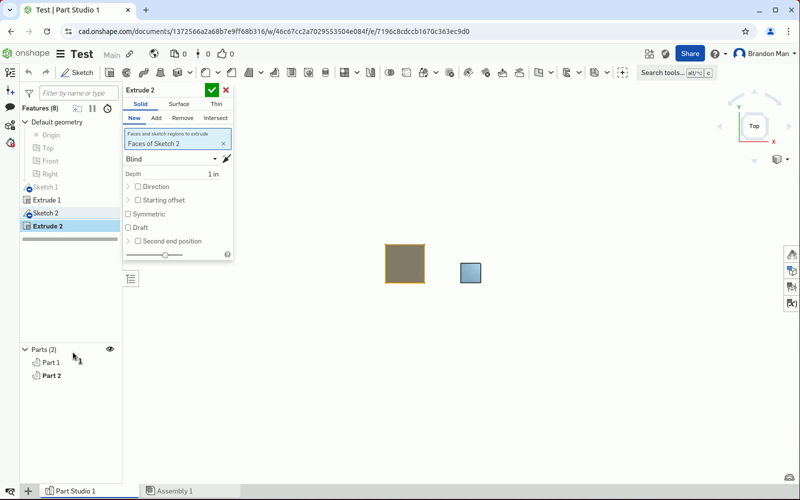
mouse_move(143, 106)
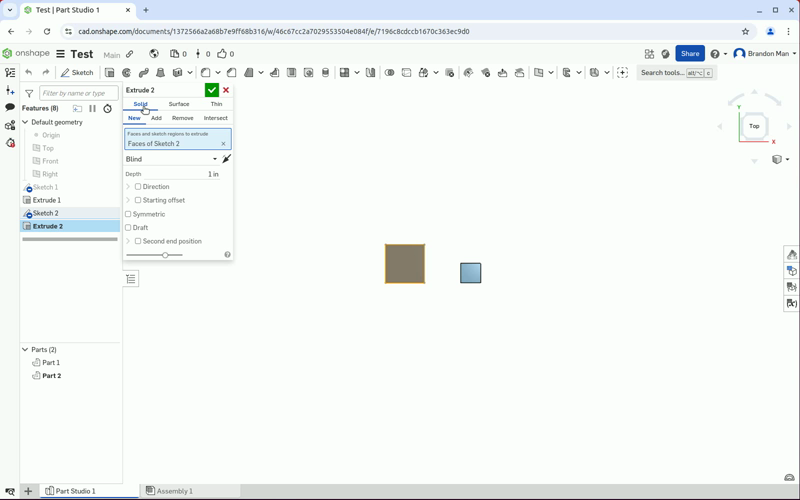
click(143, 106)
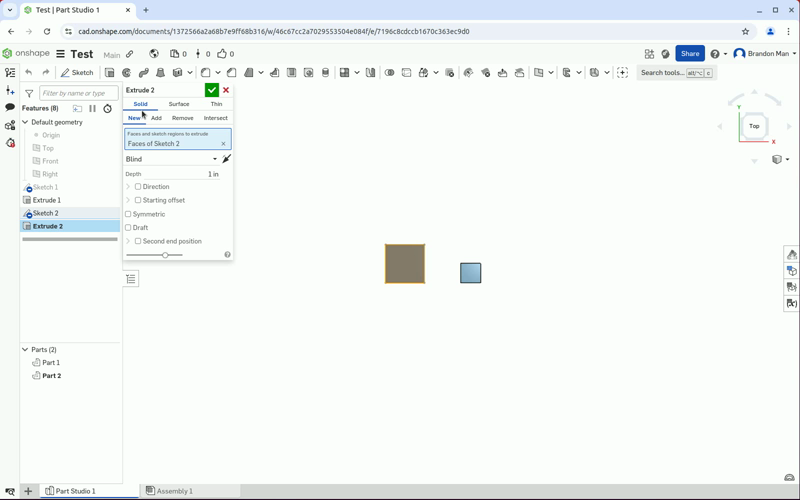
mouse_move(137, 120)
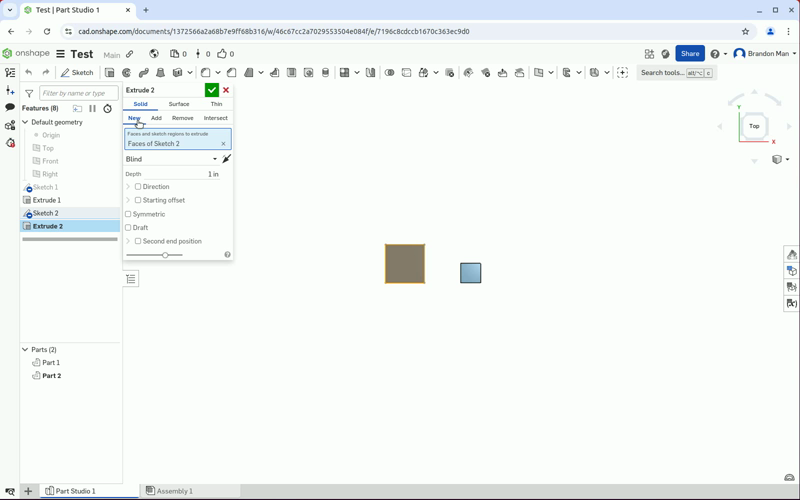
click(137, 120)
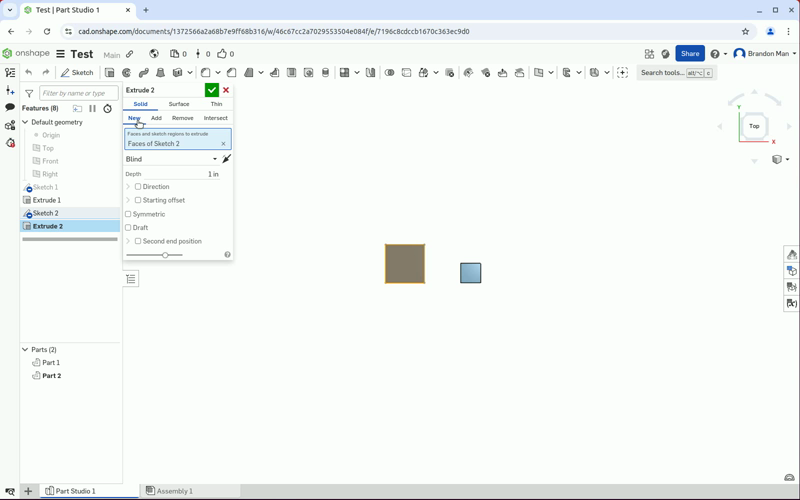
key(tab, 4)
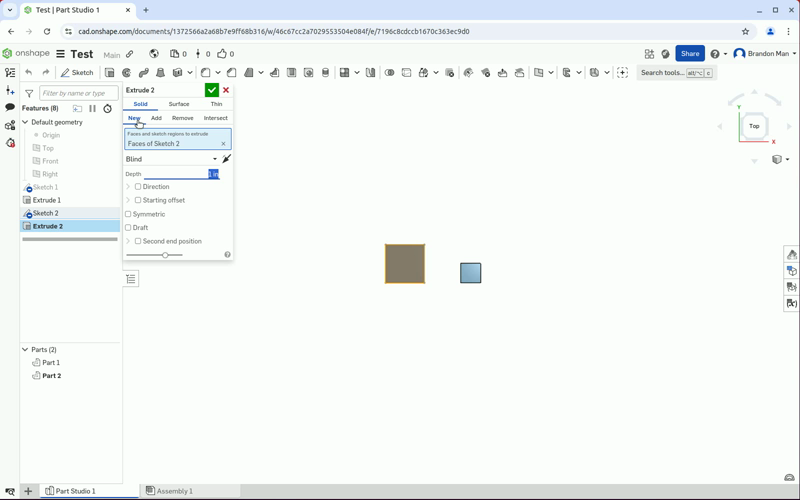
text(1.444)
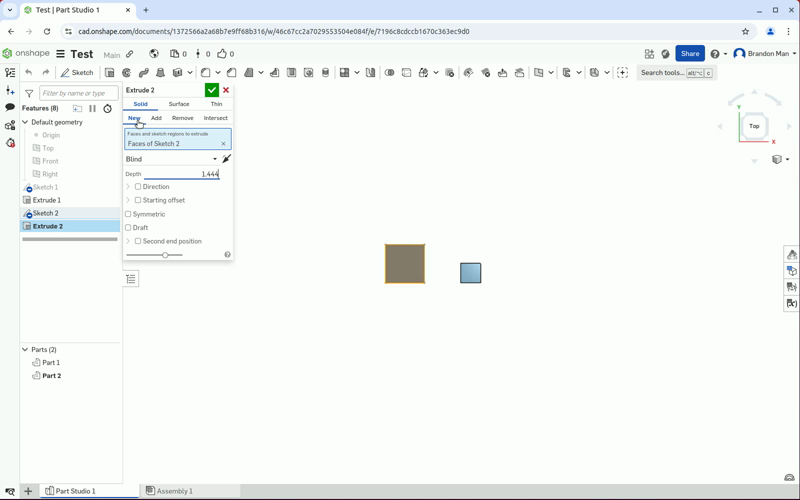
key(enter)
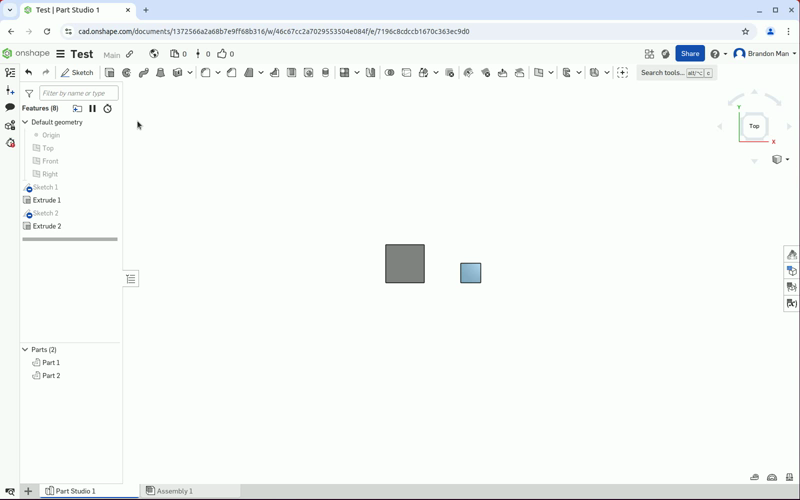
key(shift+h)
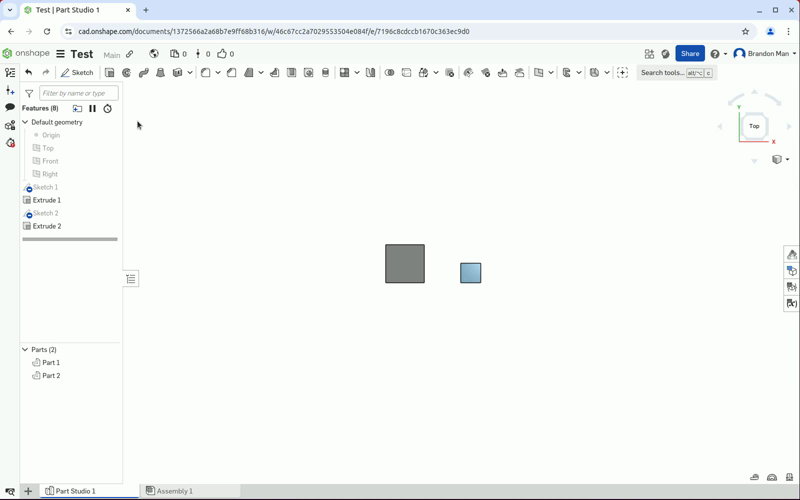
key(shift+h)
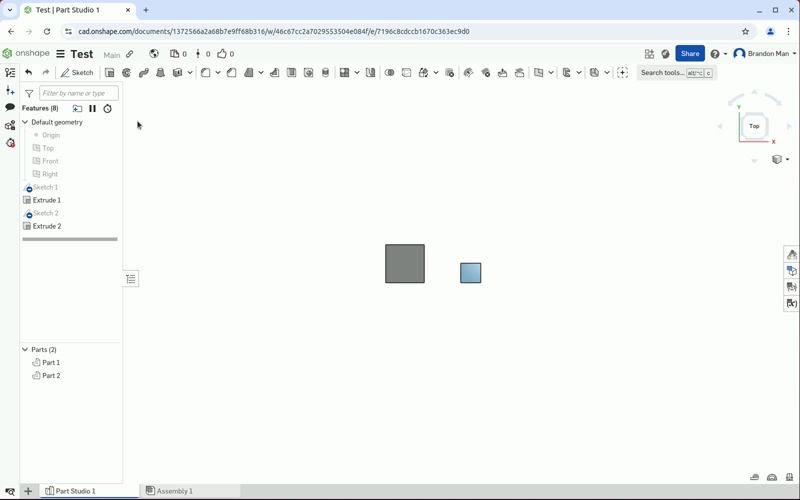
mouse_move(73, 189)
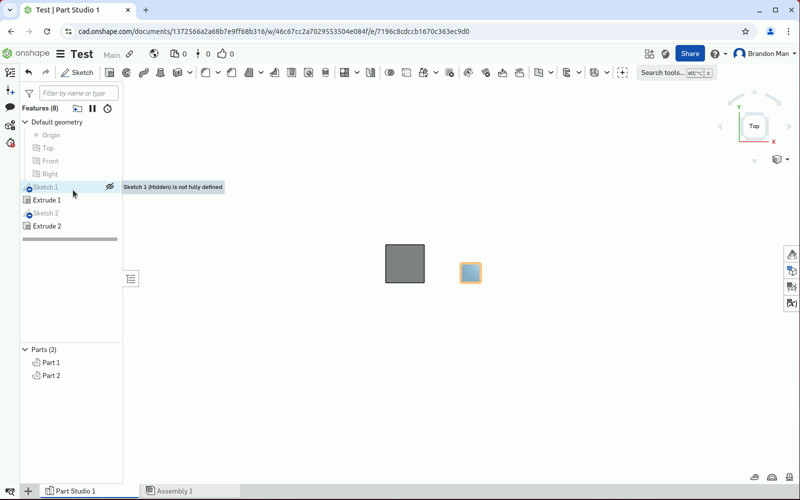
click(73, 189)
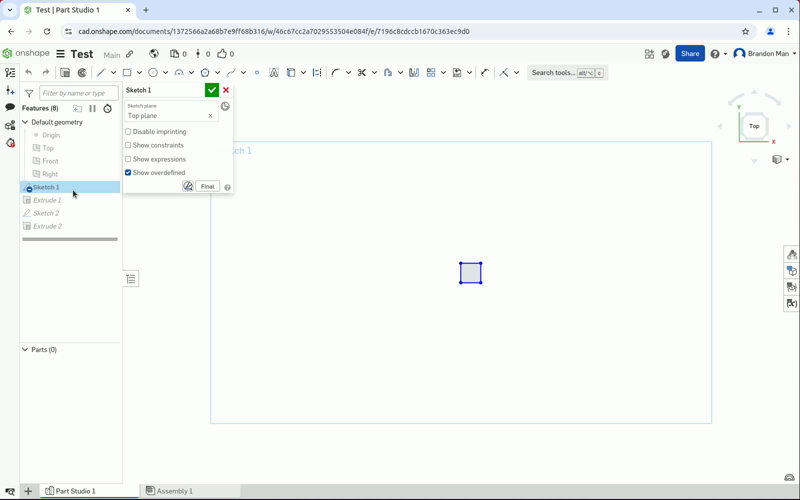
mouse_move(229, 92)
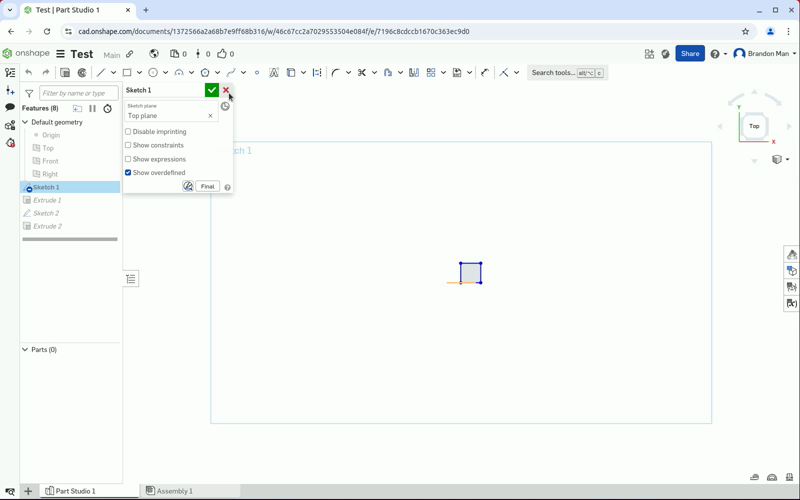
click(229, 92)
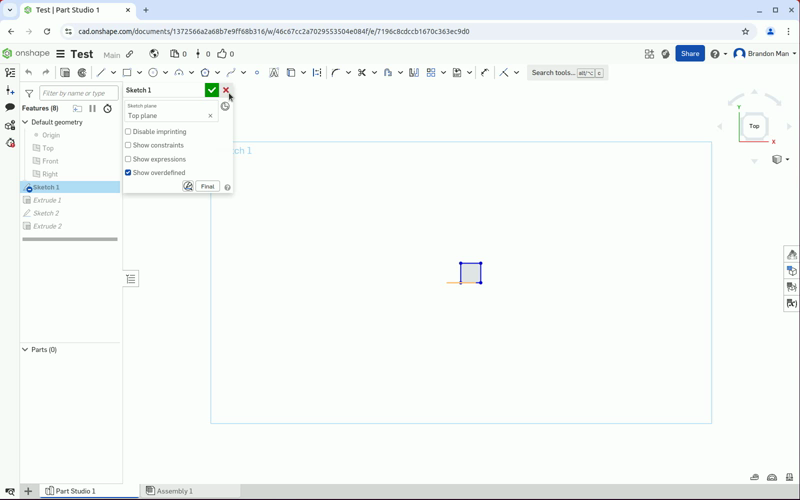
key(shift+s)
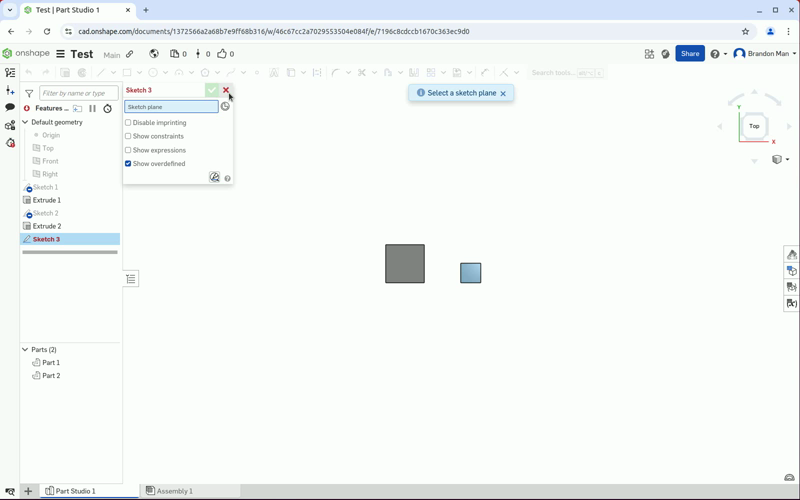
mouse_move(73, 150)
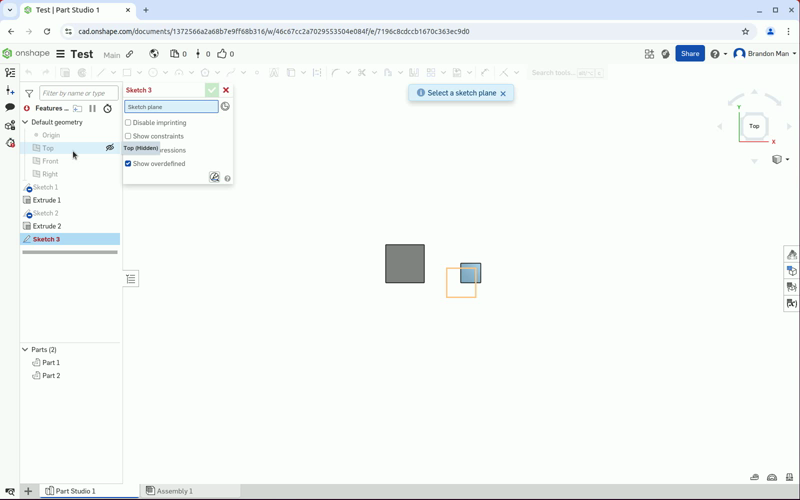
click(73, 150)
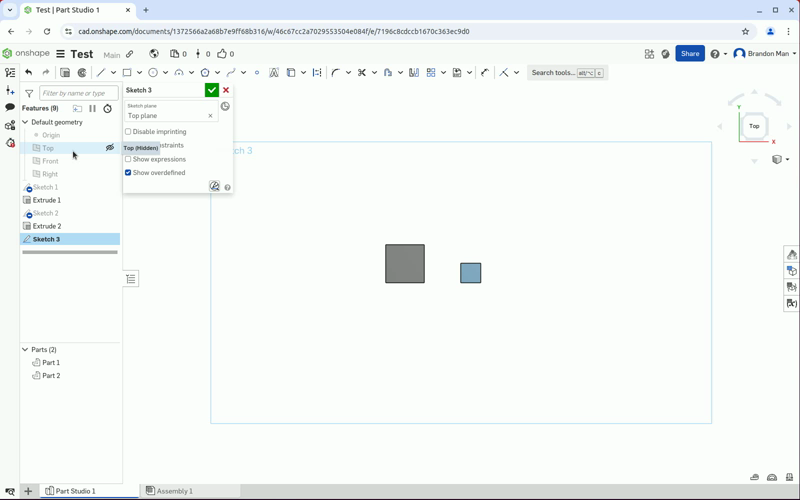
mouse_move(73, 352)
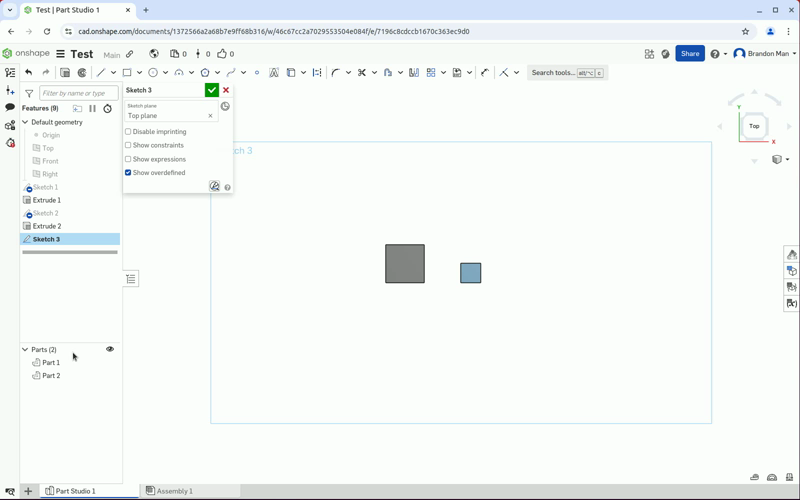
key(y)
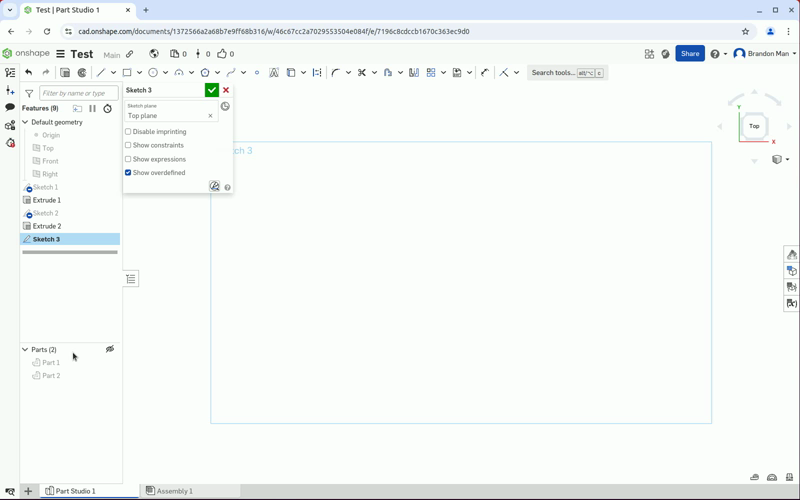
key(l)
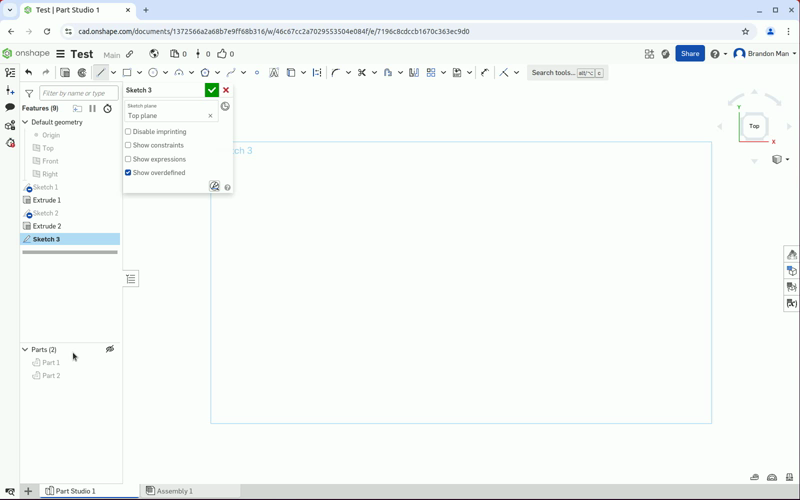
key_down(shift)
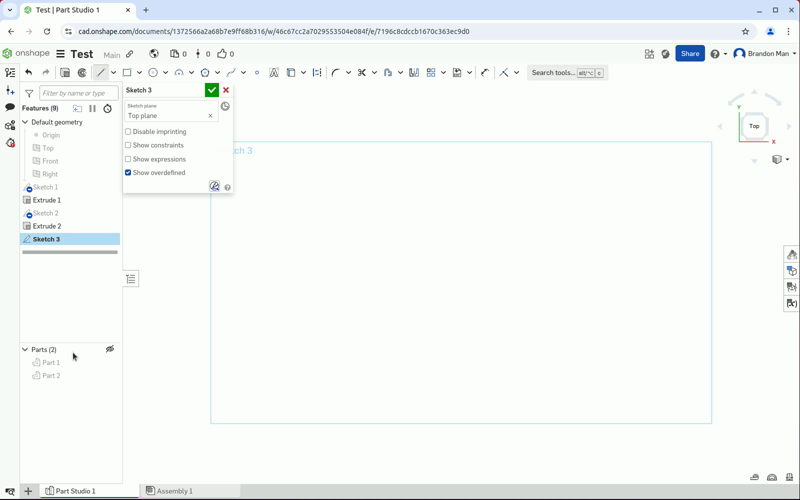
mouse_move(385, 395)
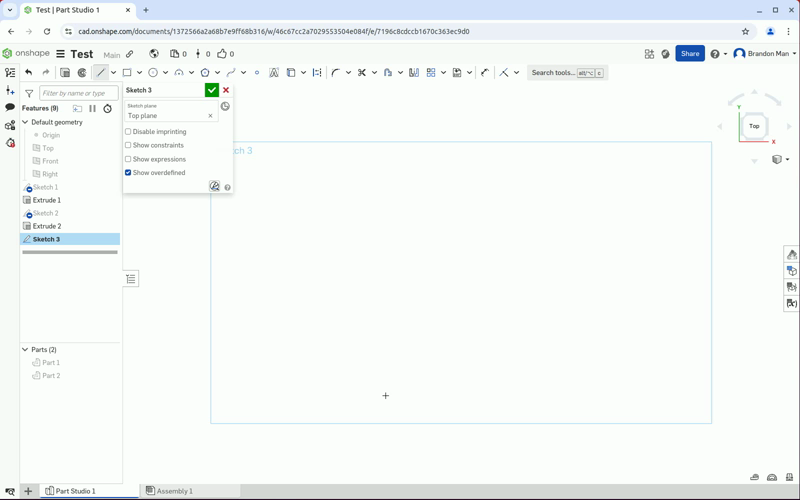
click(385, 395)
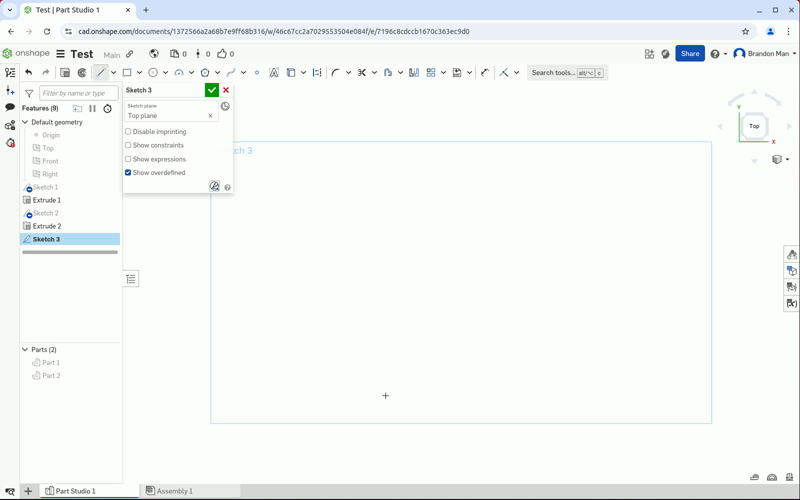
key_up(shift)
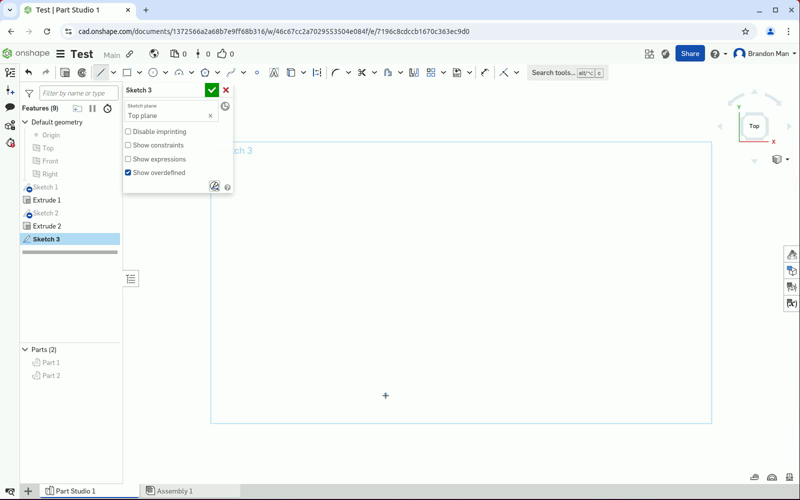
key_down(shift)
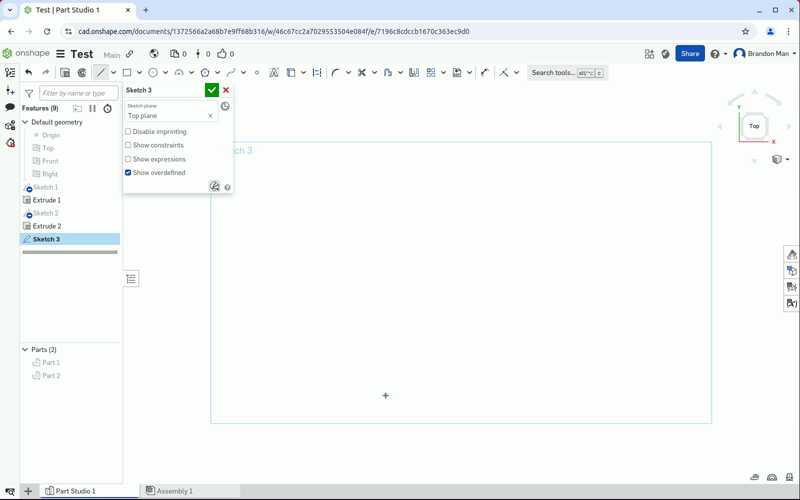
mouse_move(461, 395)
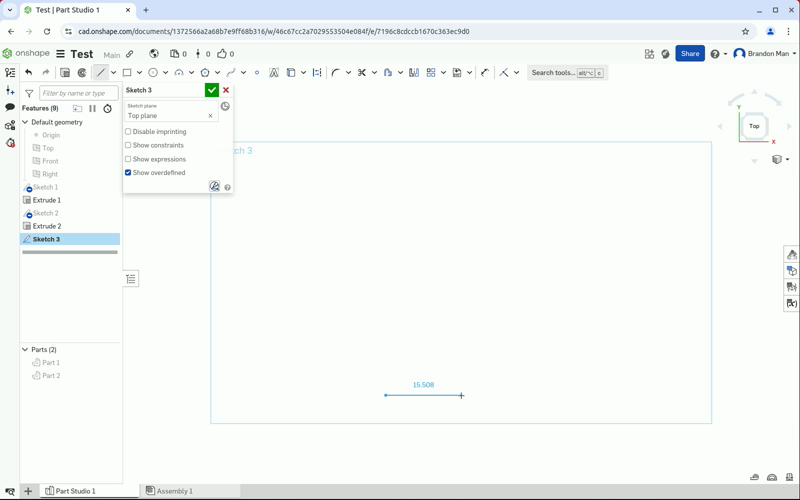
click(461, 395)
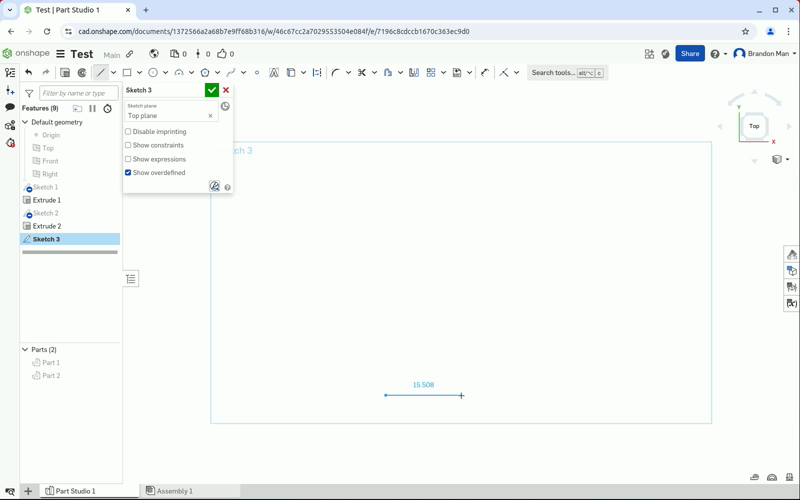
key_up(shift)
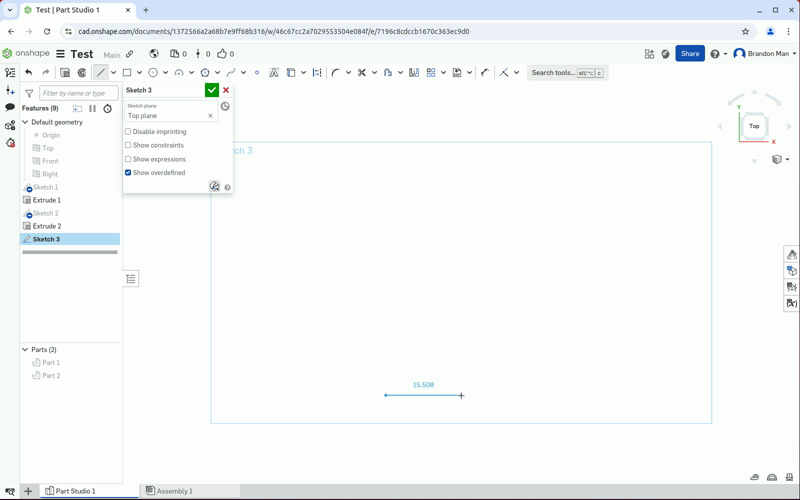
key_down(shift)
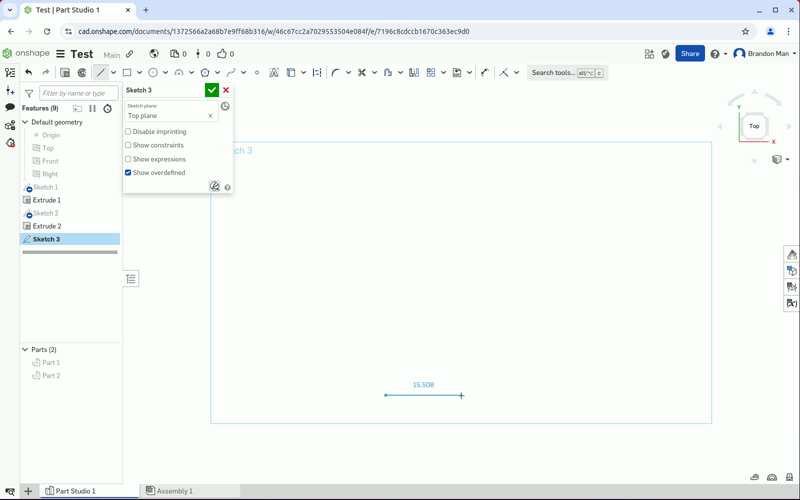
mouse_move(461, 320)
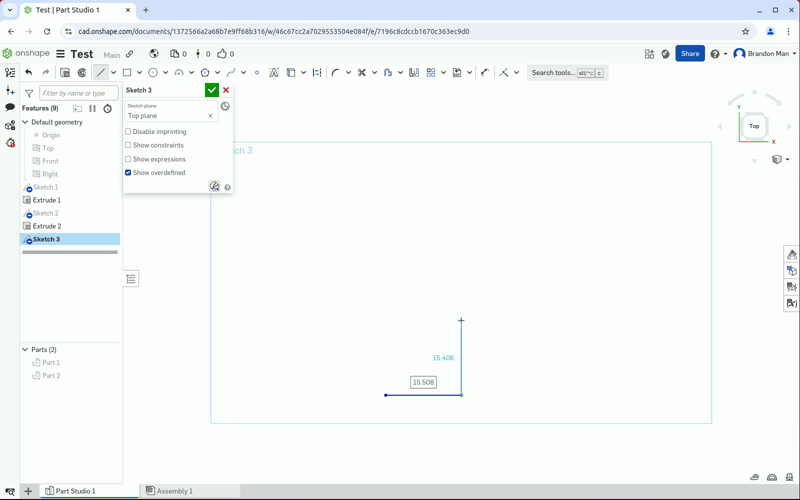
click(461, 320)
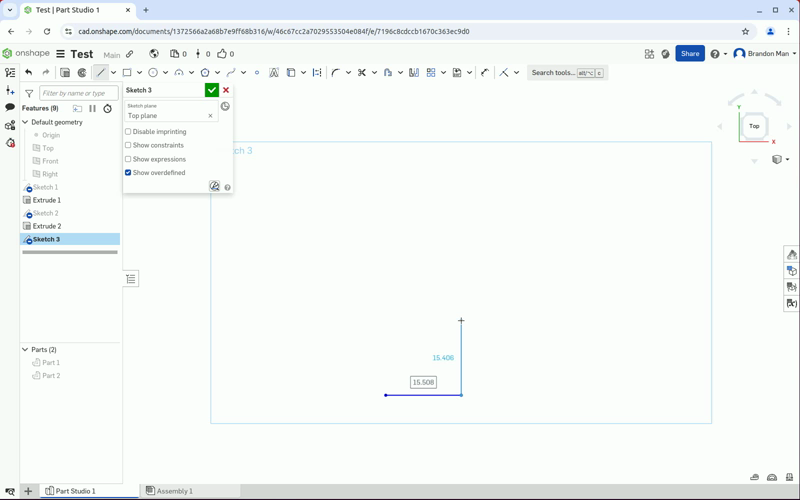
key_up(shift)
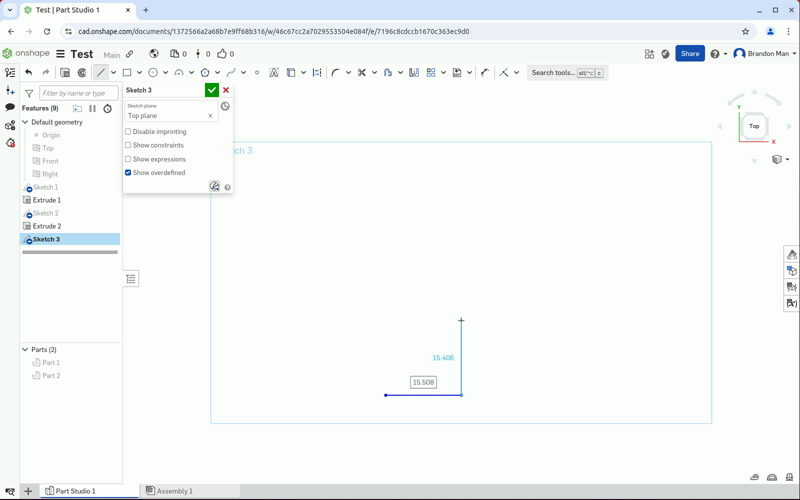
key_down(shift)
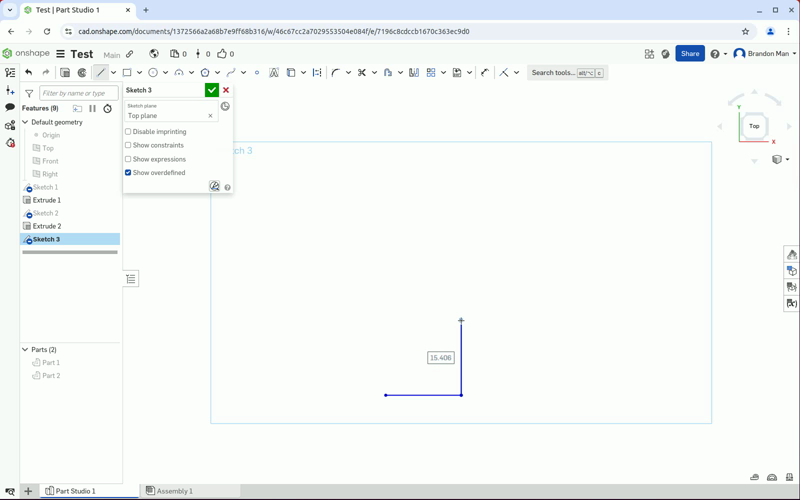
mouse_move(385, 320)
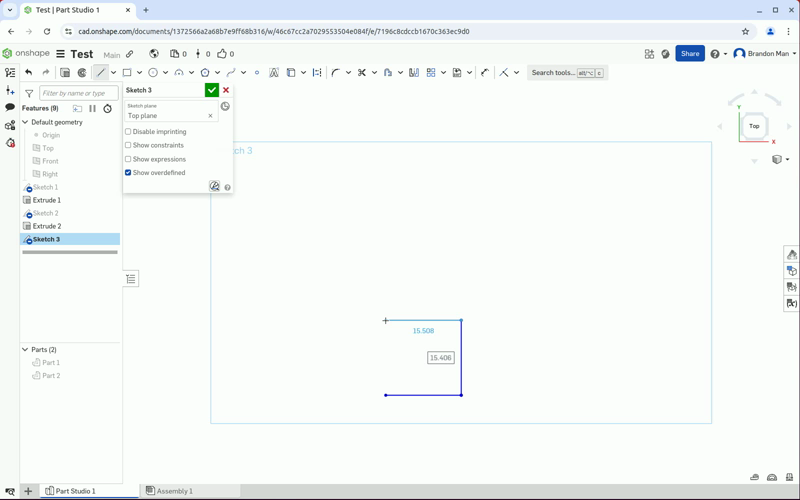
click(385, 320)
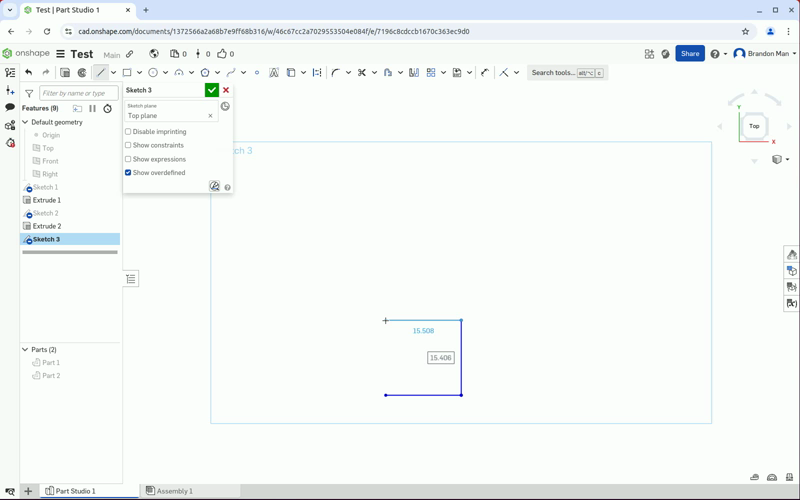
key_up(shift)
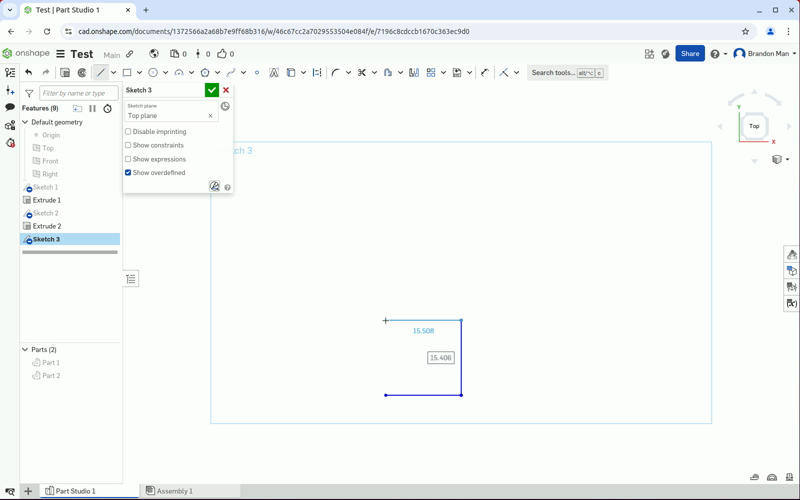
key_down(shift)
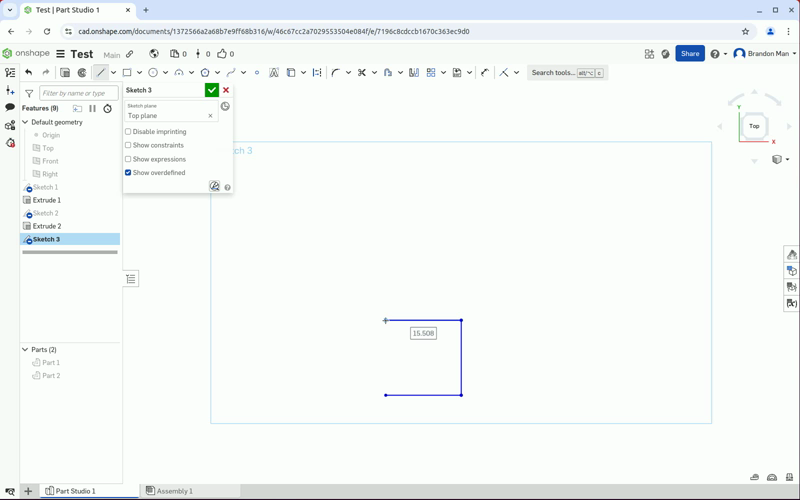
mouse_move(385, 395)
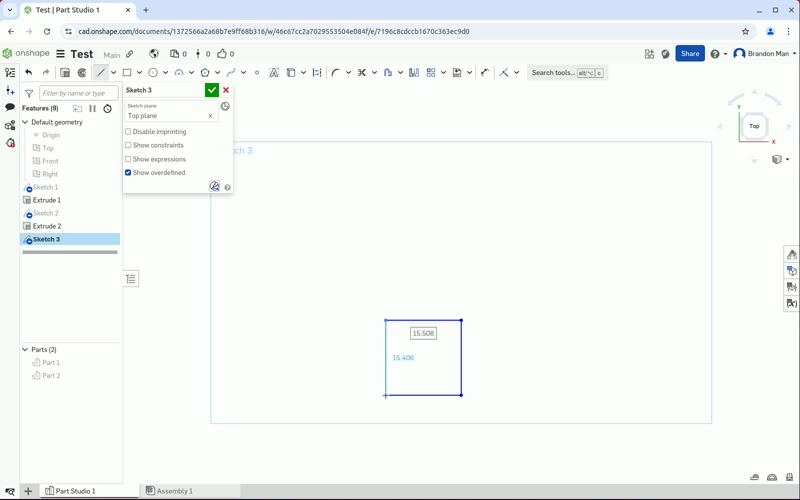
key_up(shift)
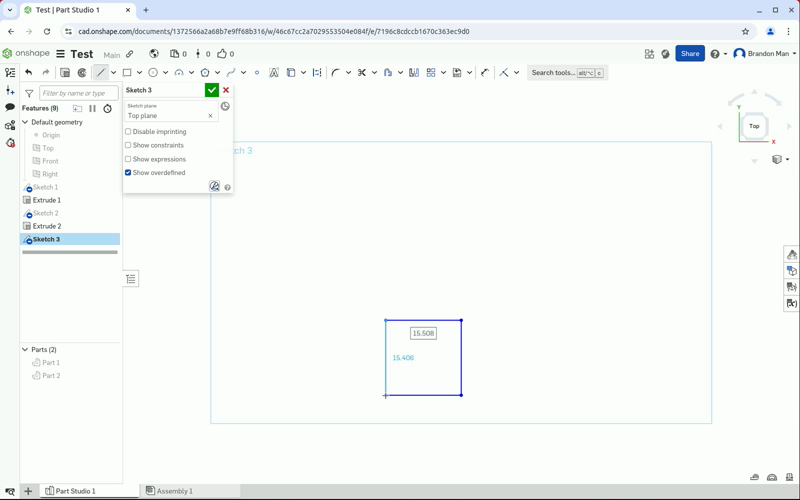
click(385, 395)
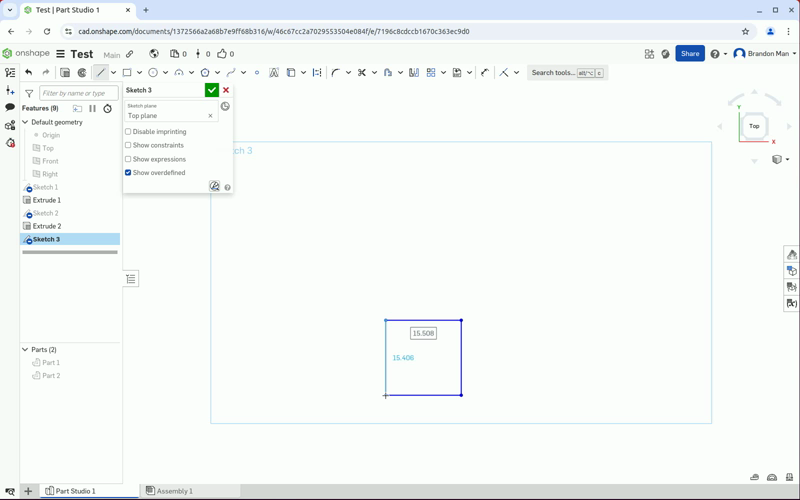
key(esc)
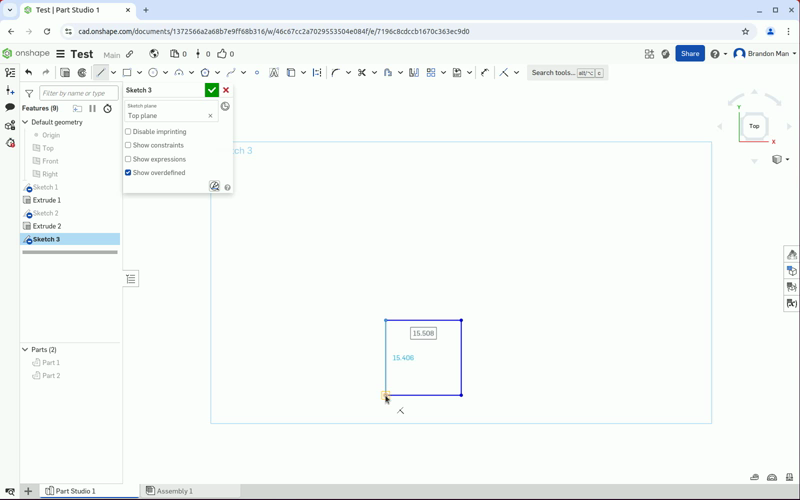
mouse_move(391, 355)
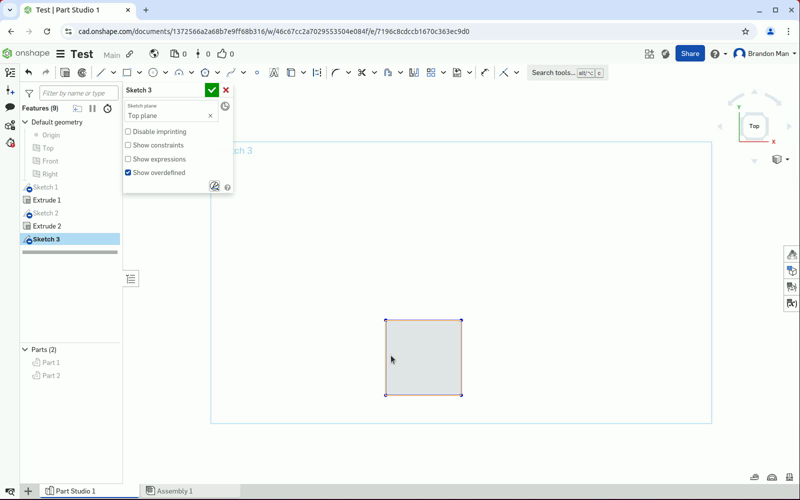
click(391, 355)
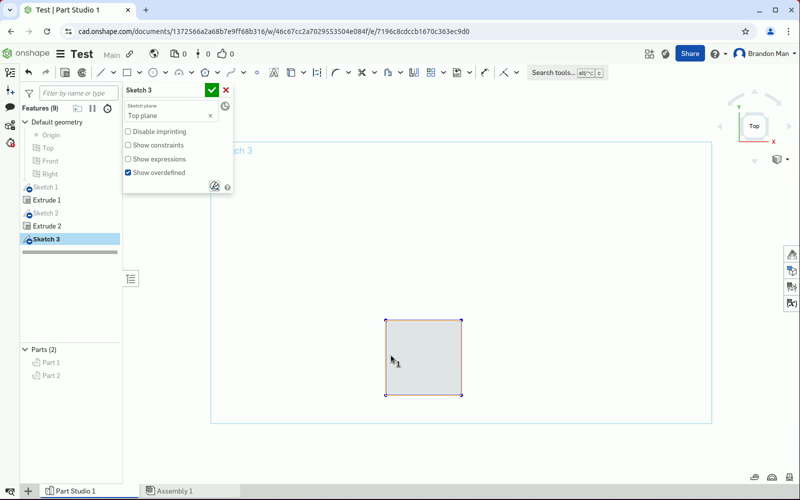
mouse_move(73, 352)
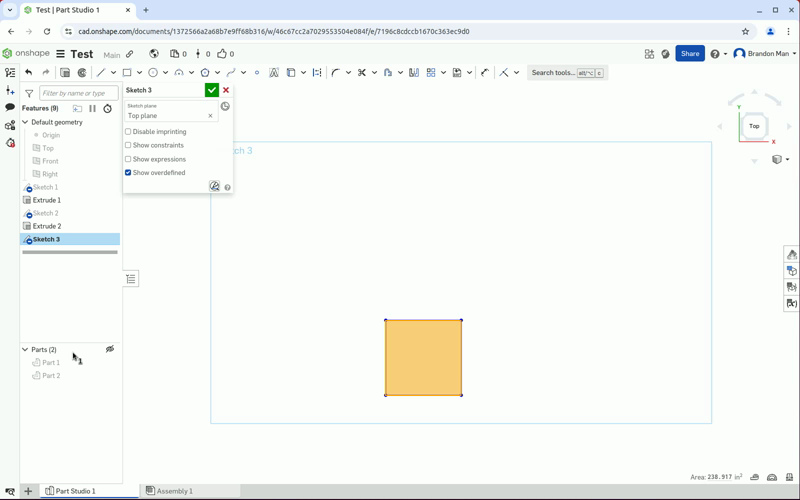
key(shift+y)
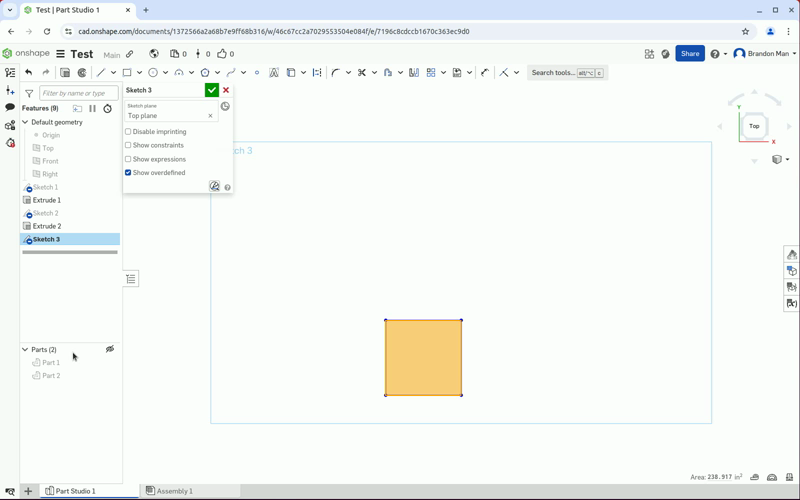
key(shift+e)
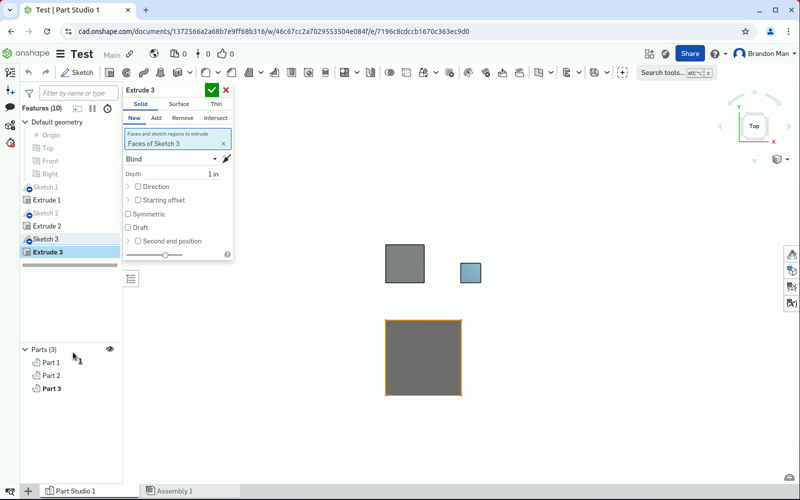
mouse_move(143, 106)
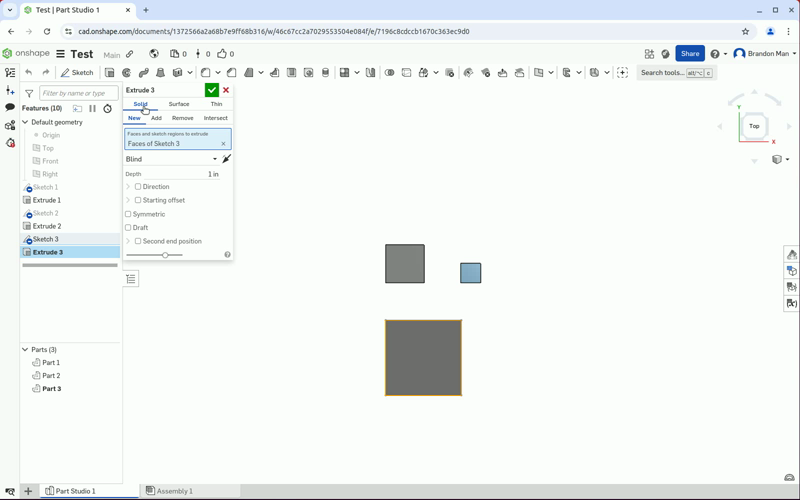
click(143, 106)
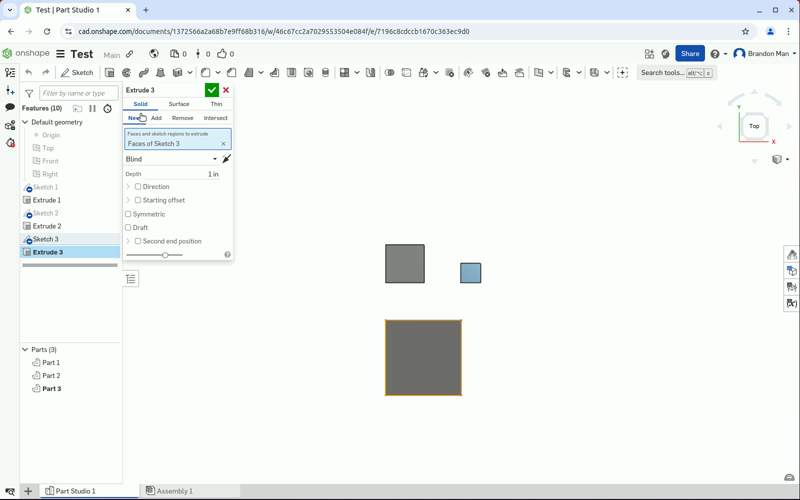
mouse_move(137, 120)
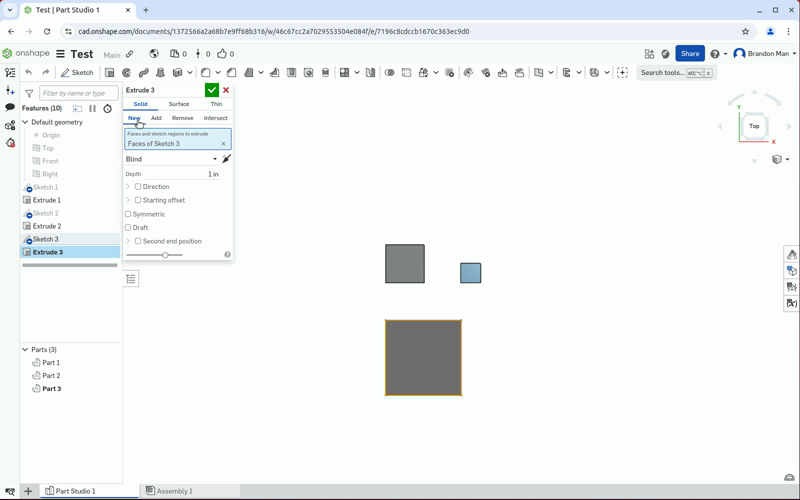
click(137, 120)
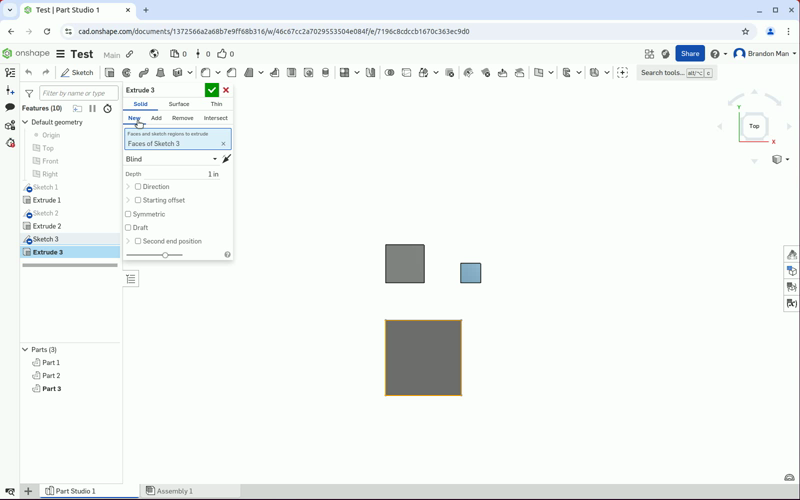
key(tab, 4)
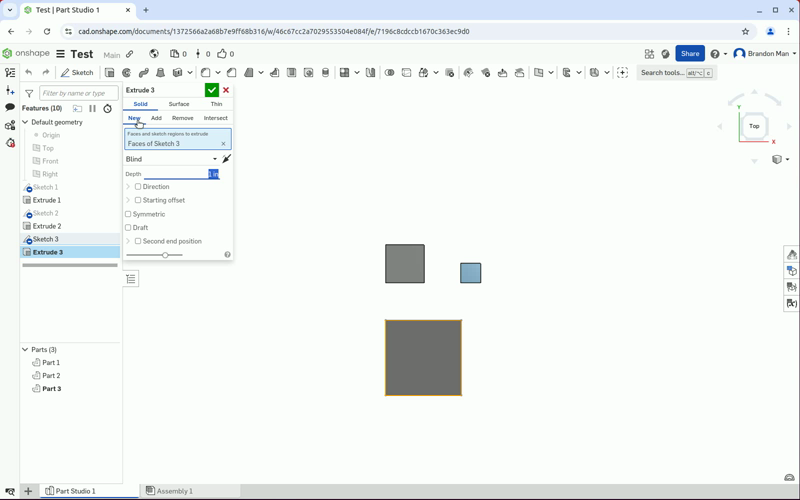
text(1.444)
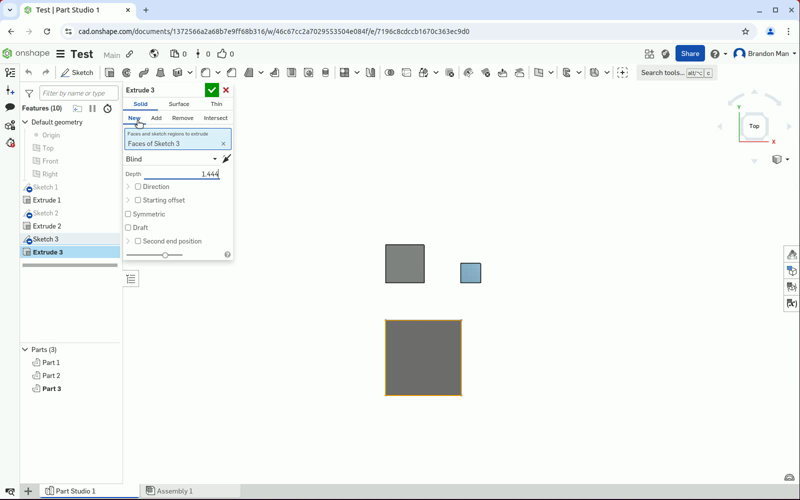
key(enter)
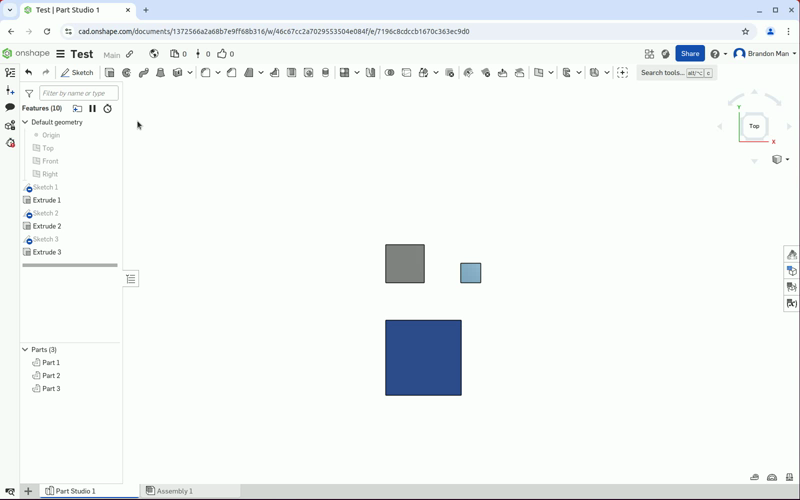
key(shift+h)
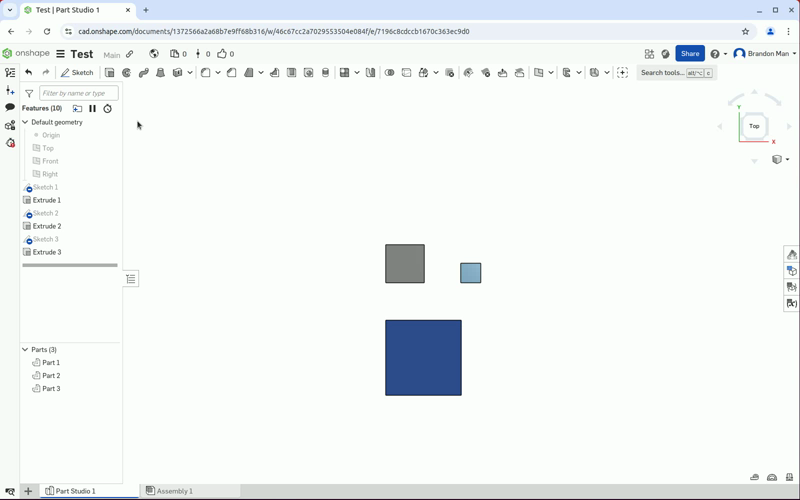
key(shift+h)
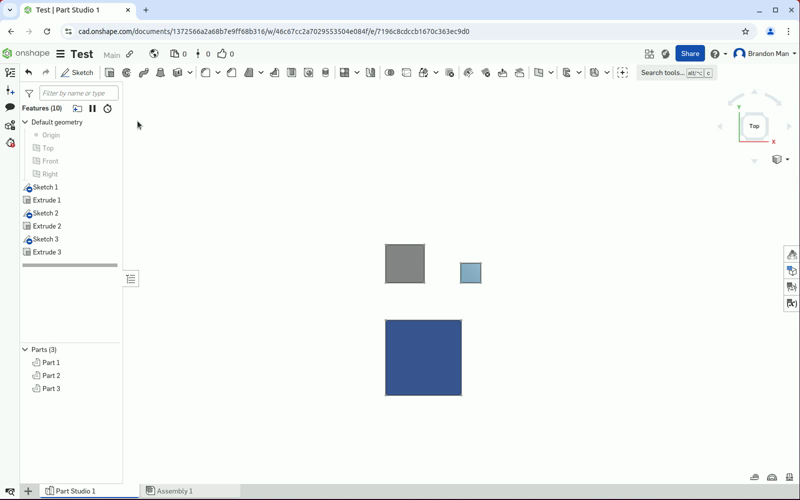
key(shift+7)
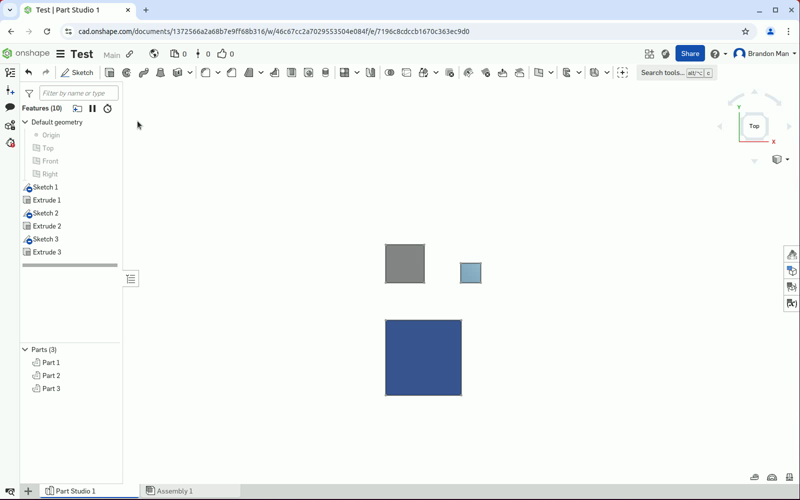
key(up, 3)
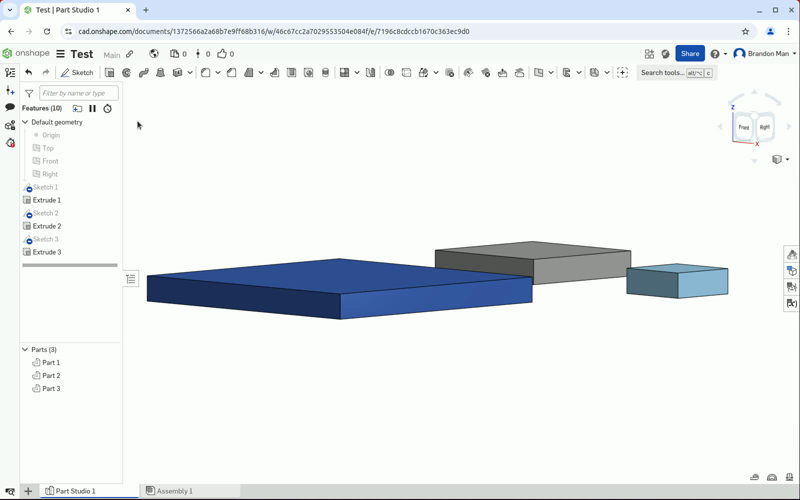
key(left, 3)
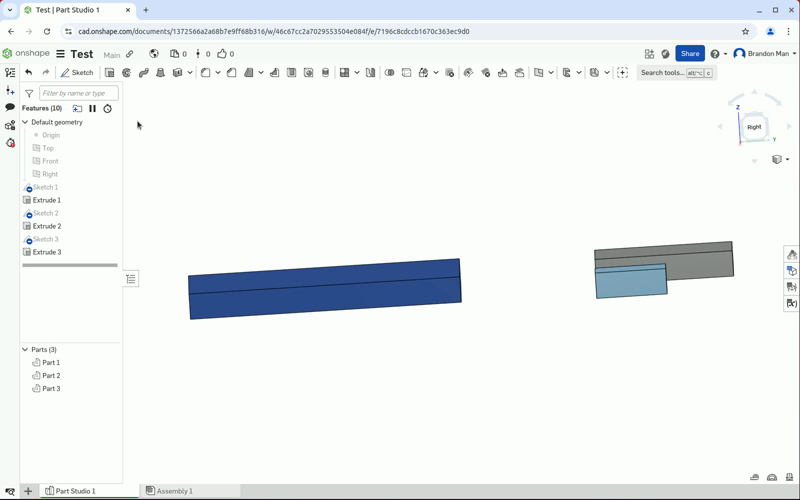
key(right, 3)
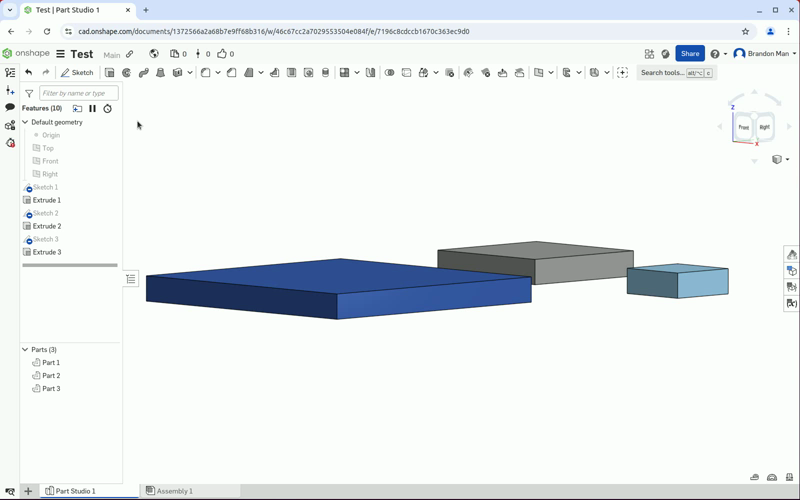
key(down, 3)
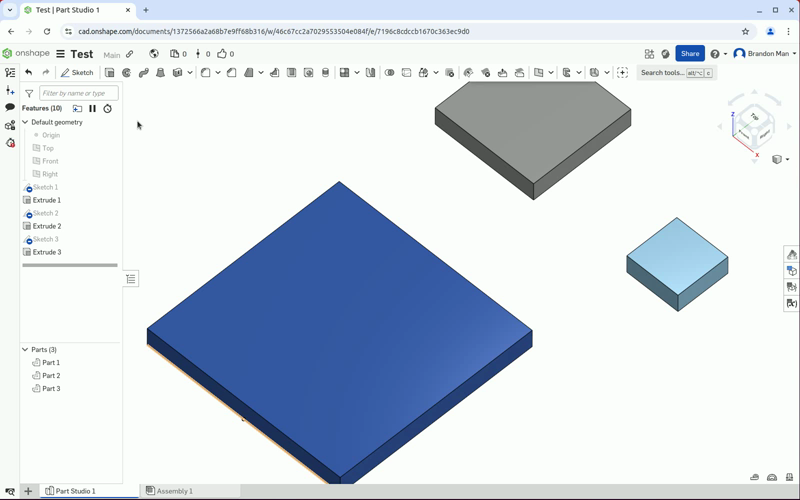
mouse_move(73, 189)
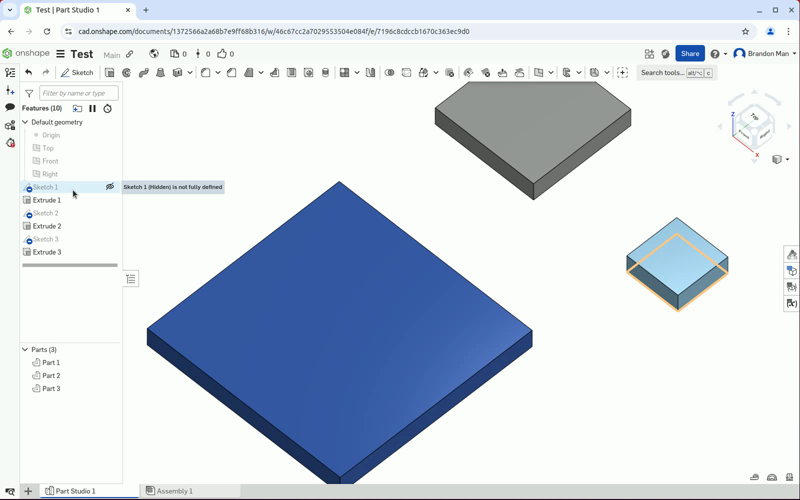
click(73, 189)